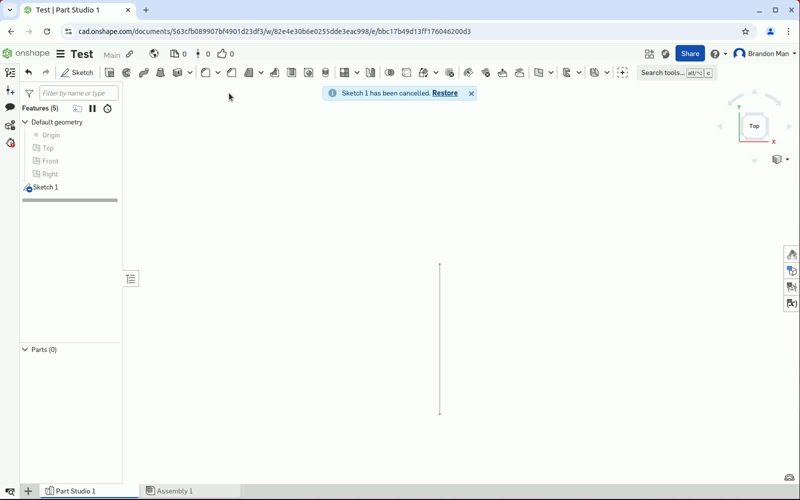
key(shift+h)
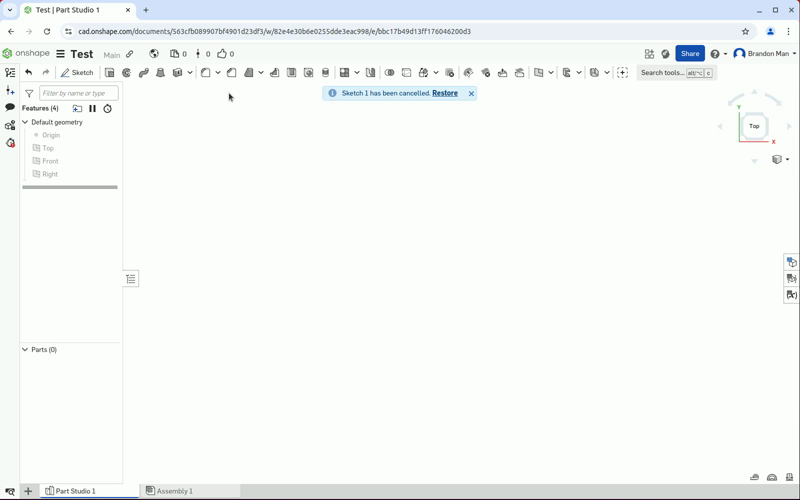
mouse_move(73, 352)
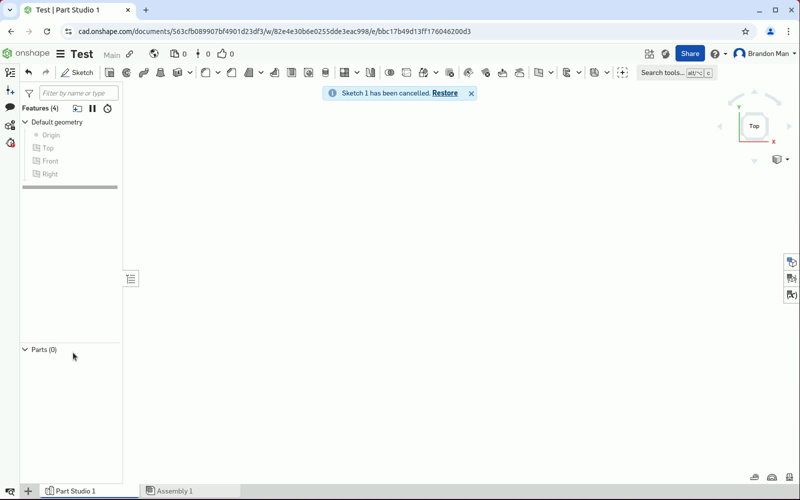
key(y)
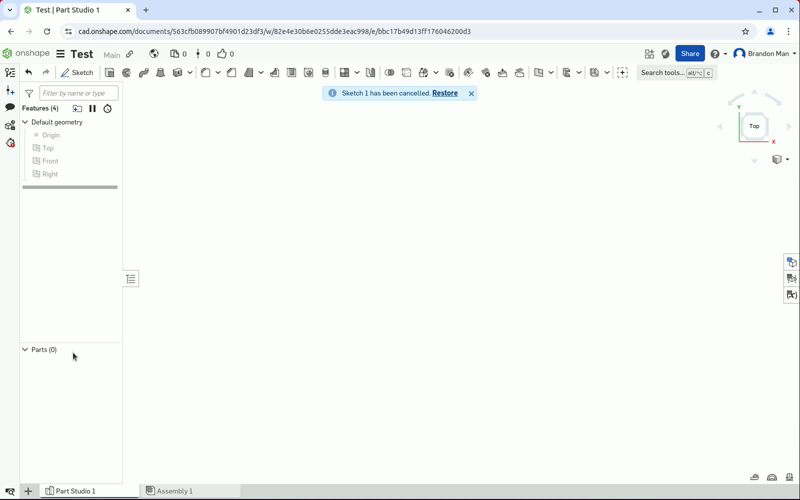
key(shift+p)
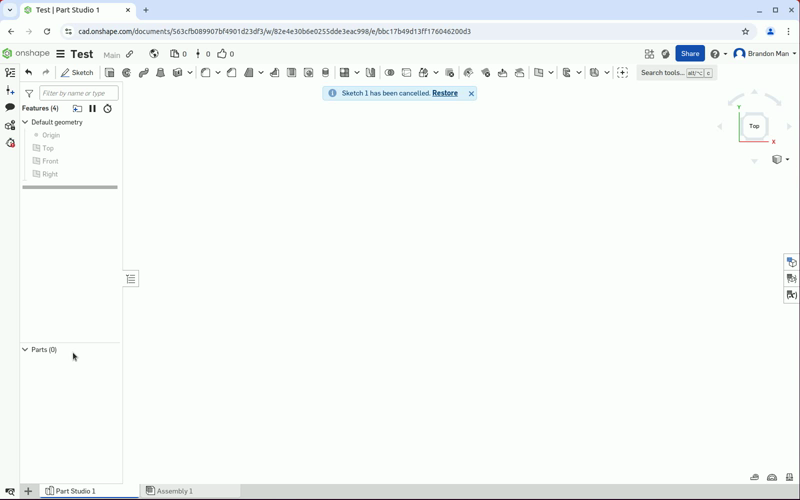
key(space)
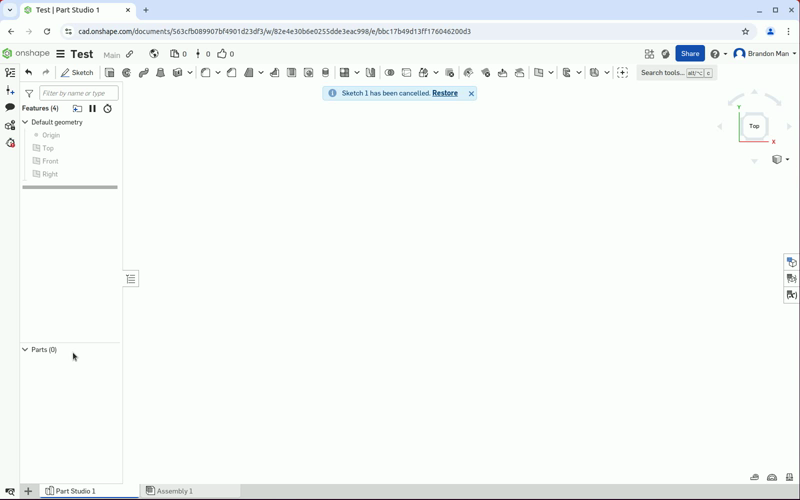
key_down(shift)
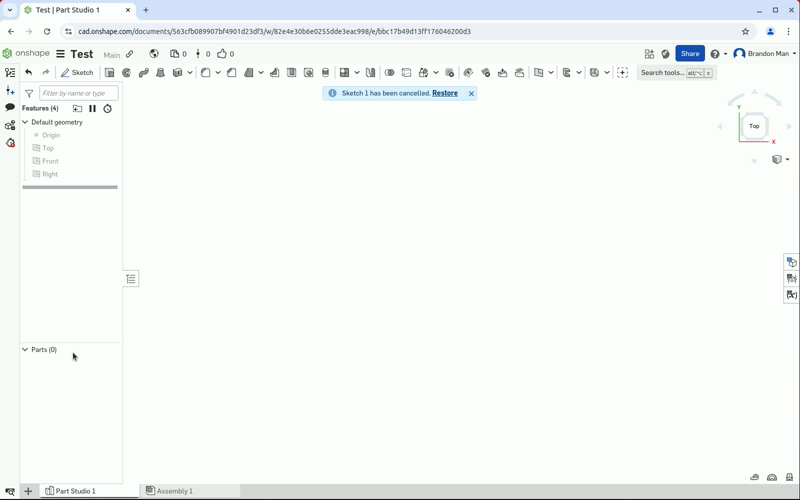
key(up)
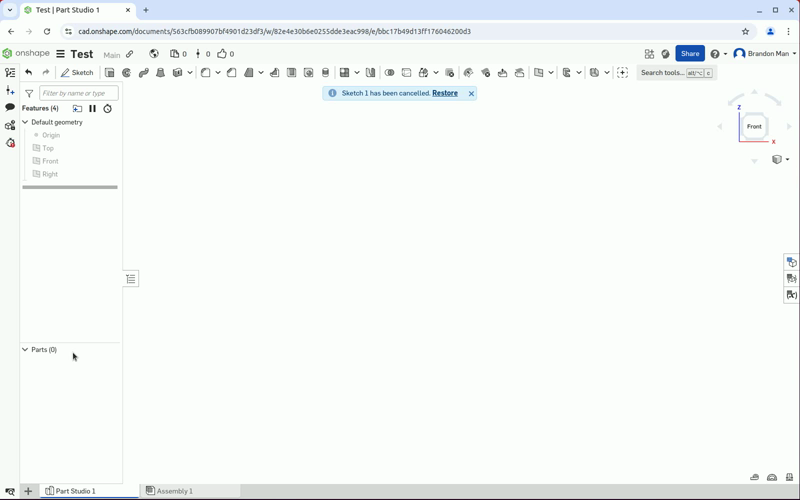
key_up(shift)
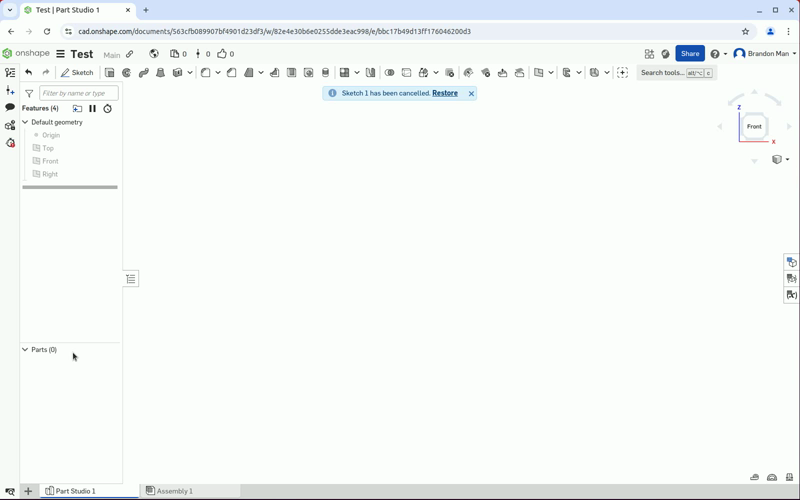
mouse_move(73, 352)
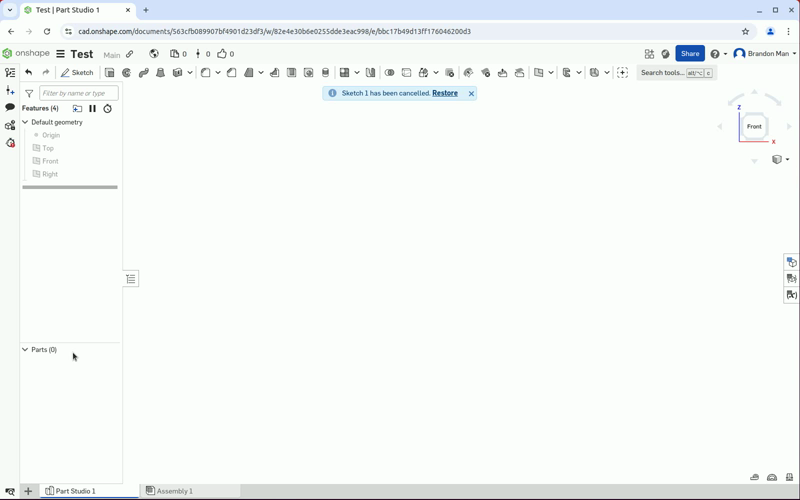
key(shift+y)
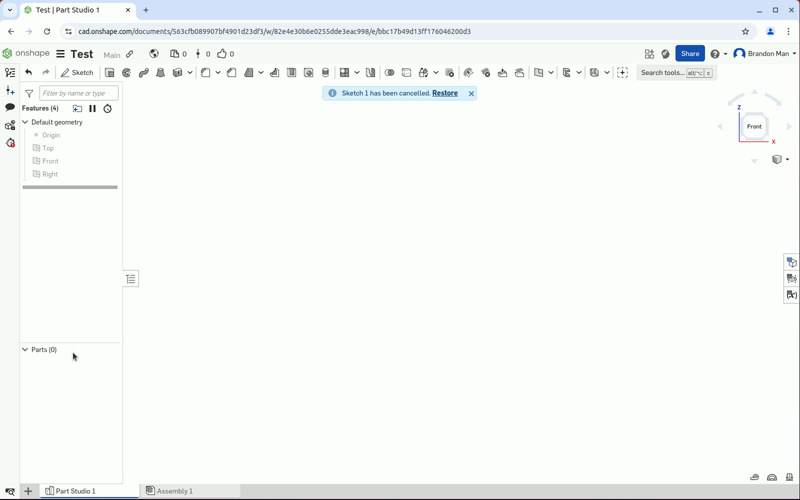
key(shift+s)
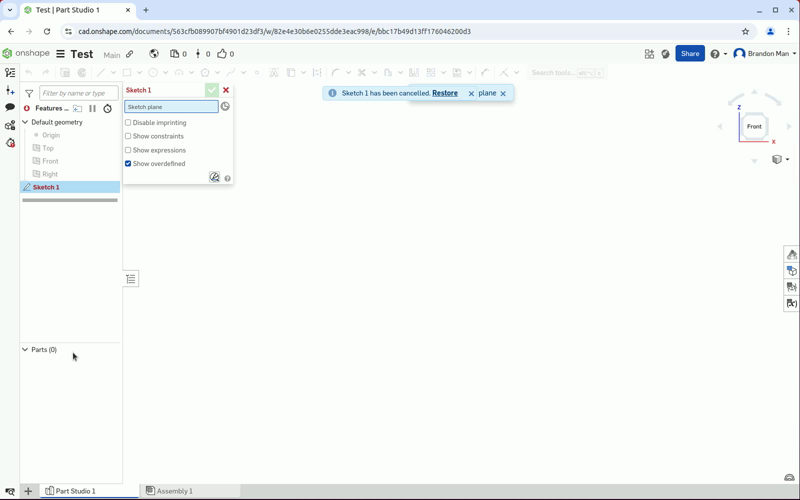
mouse_move(73, 163)
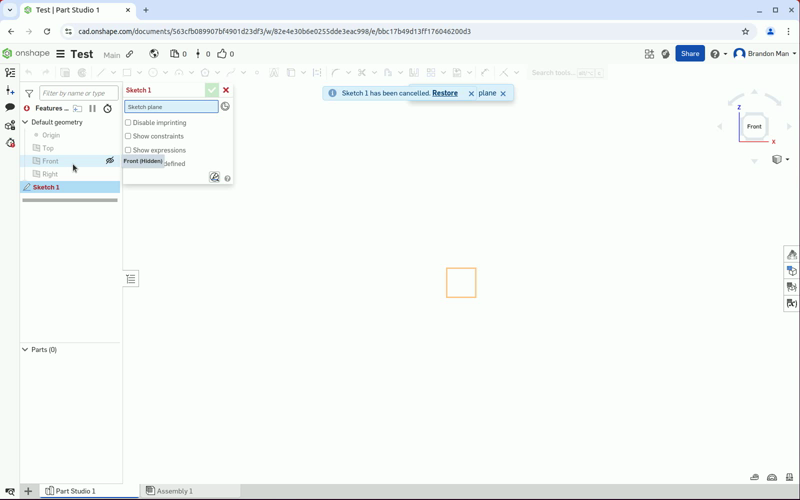
click(73, 163)
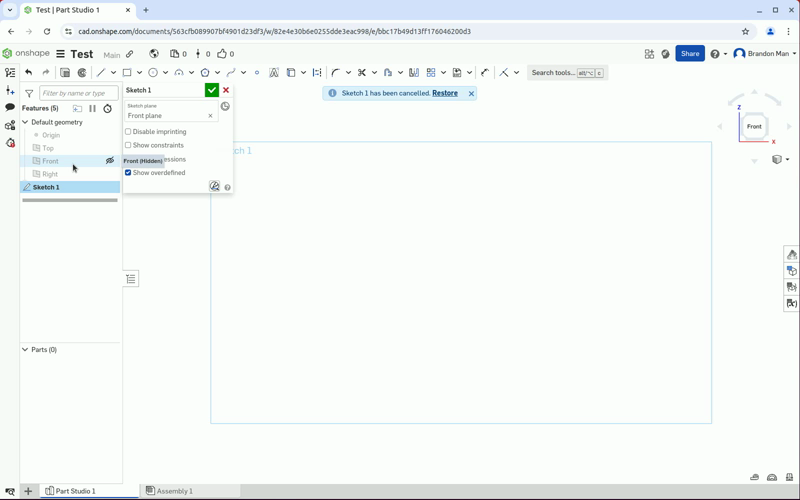
mouse_move(73, 352)
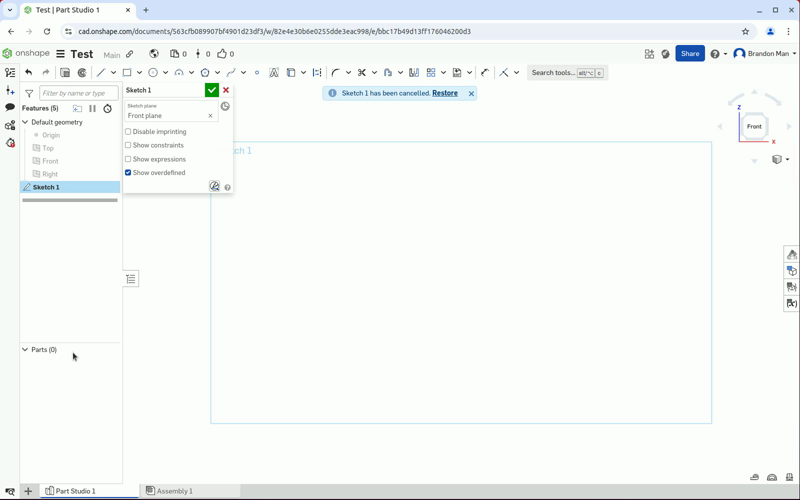
key(y)
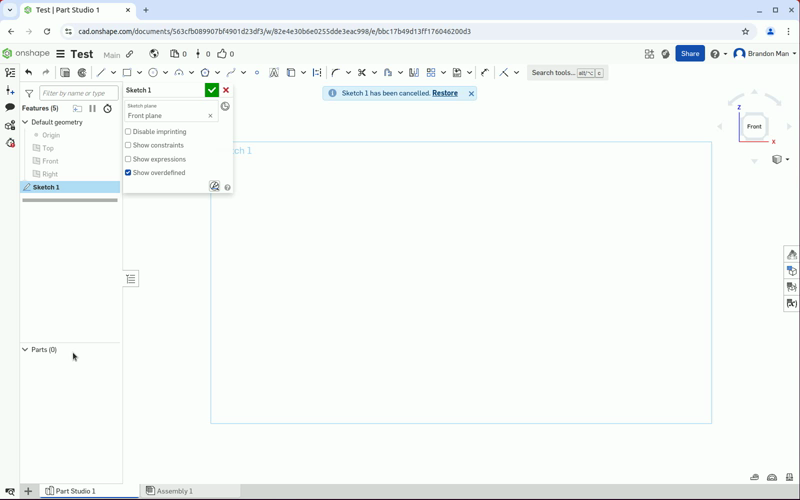
key(l)
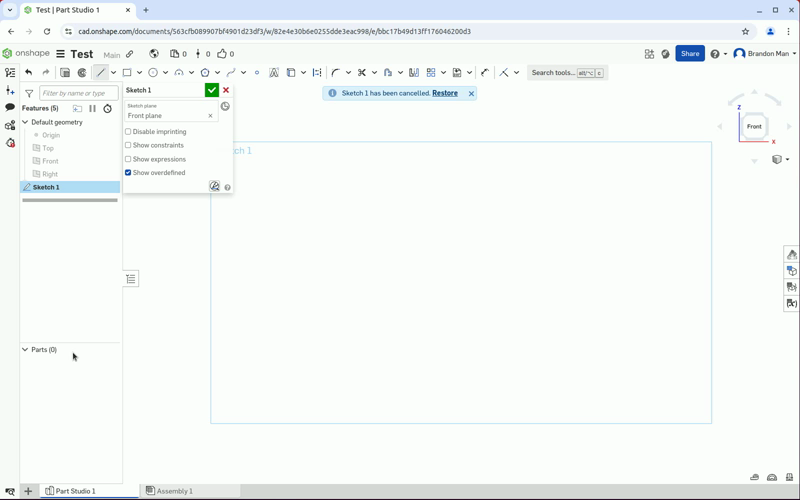
key_down(shift)
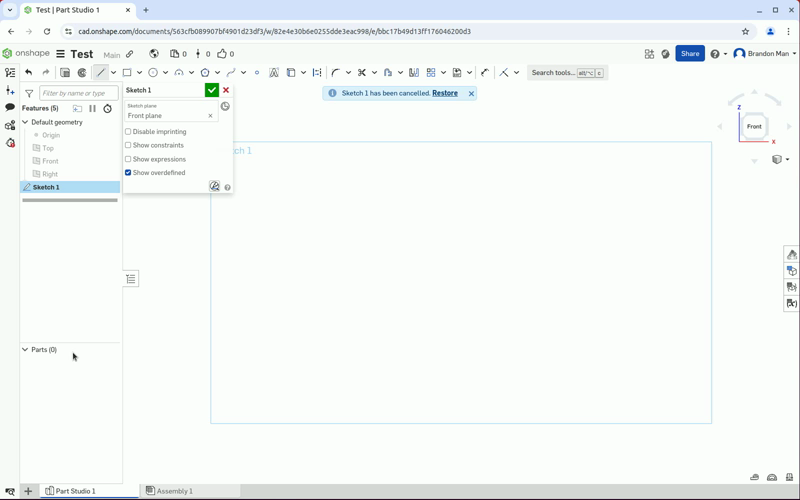
mouse_move(460, 282)
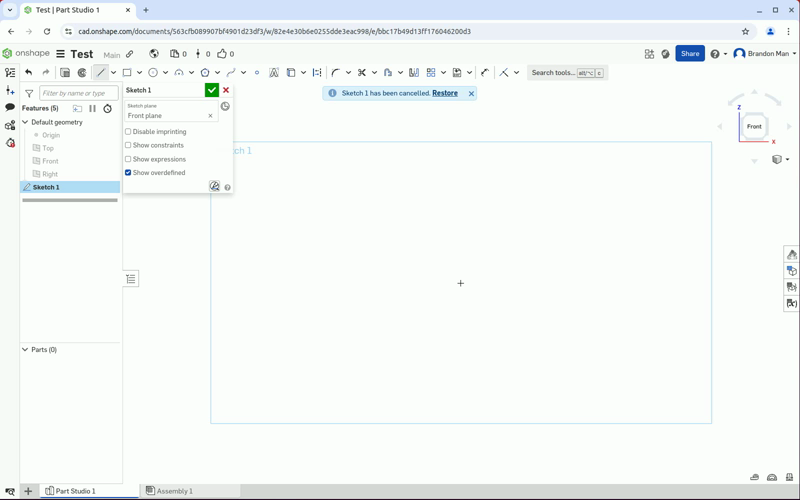
click(460, 282)
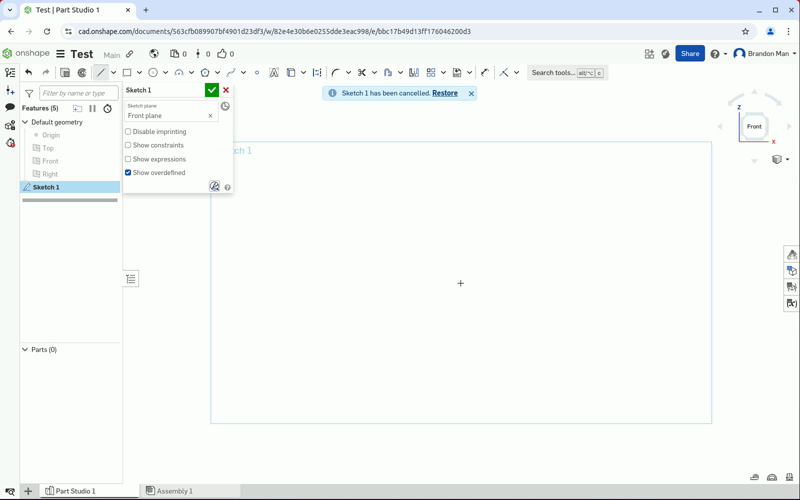
key_up(shift)
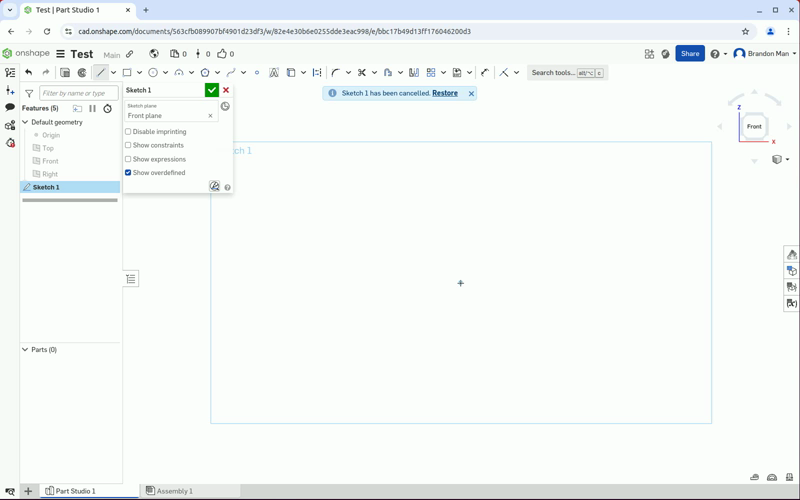
key_down(shift)
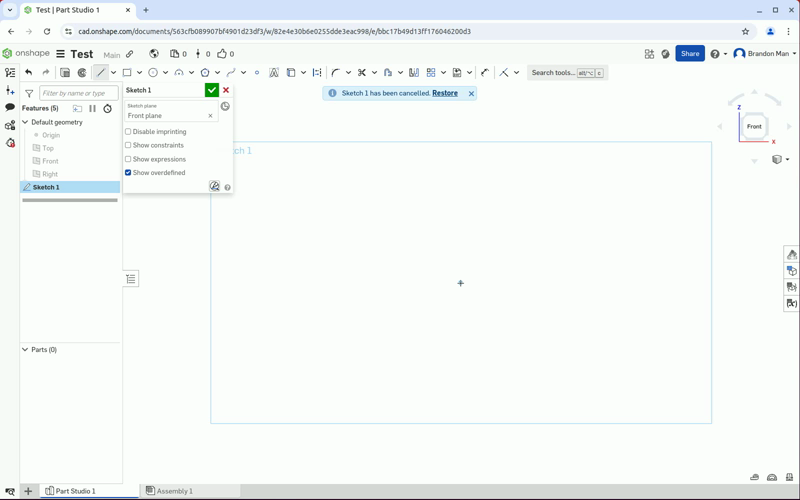
mouse_move(490, 282)
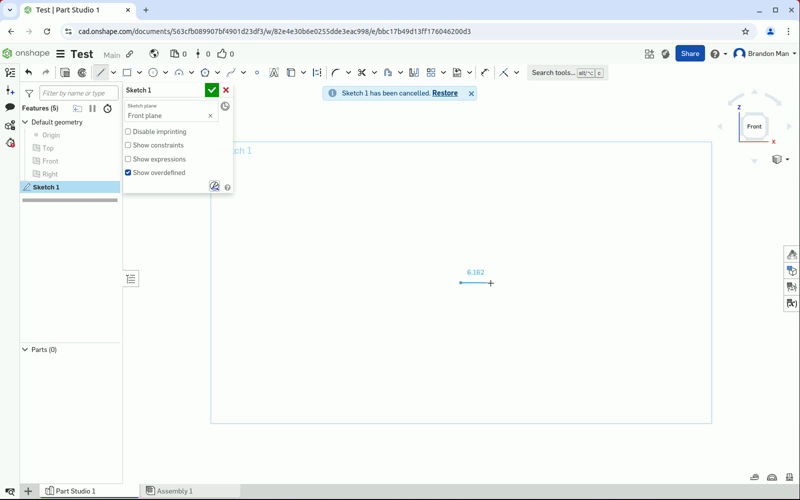
mouse_move(498, 282)
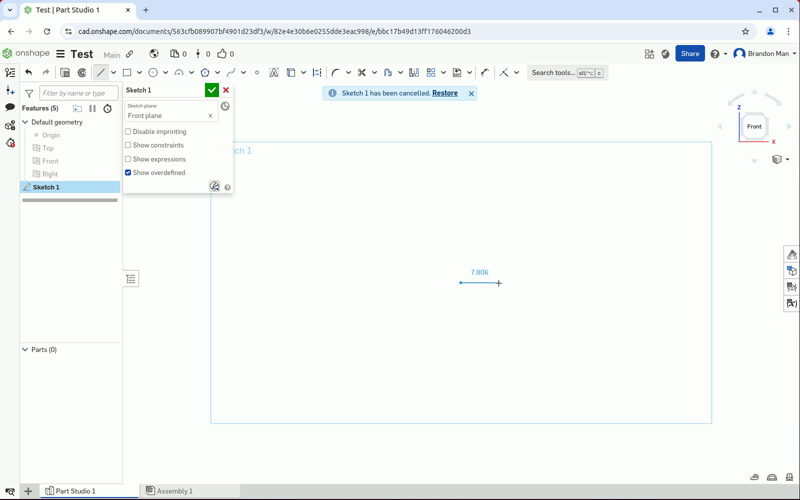
click(498, 282)
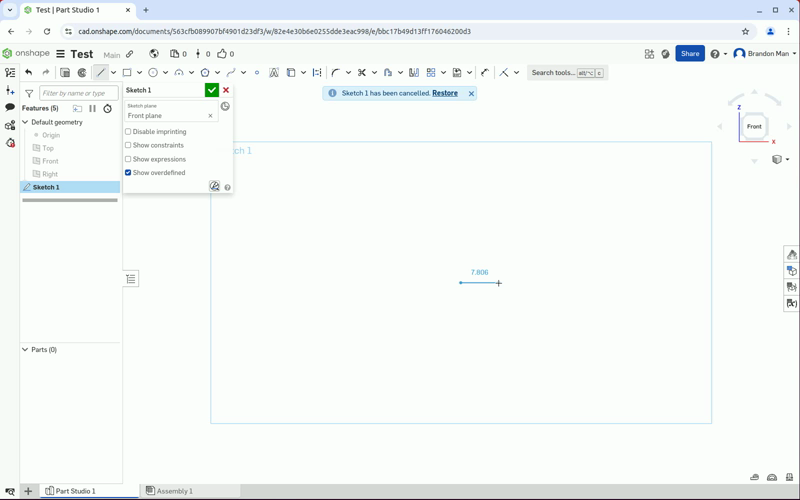
key_up(shift)
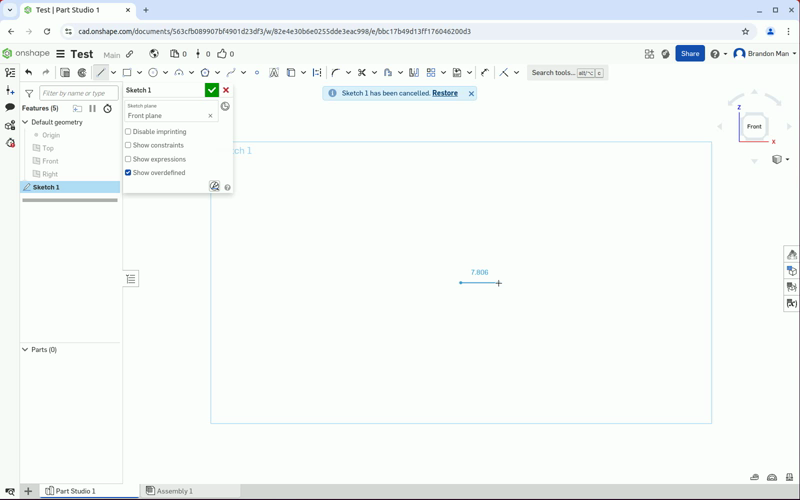
key_down(shift)
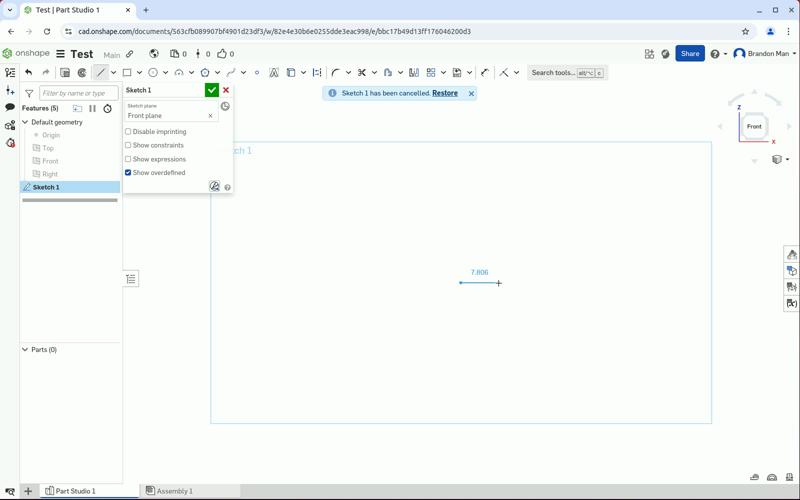
mouse_move(498, 207)
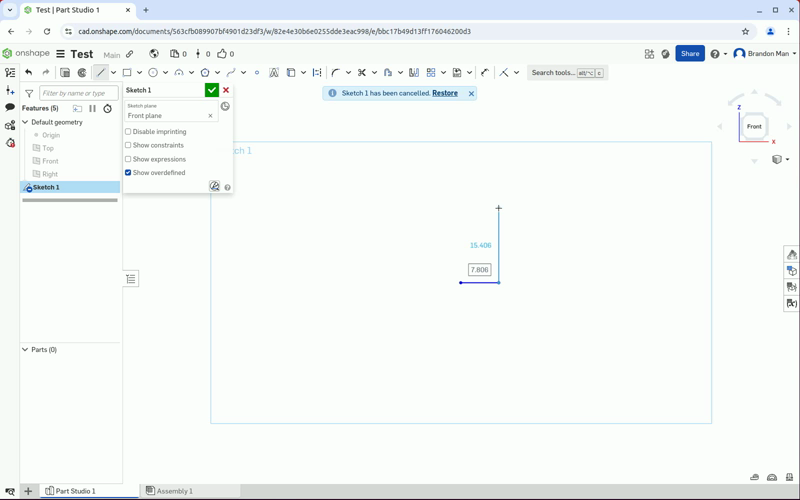
click(498, 207)
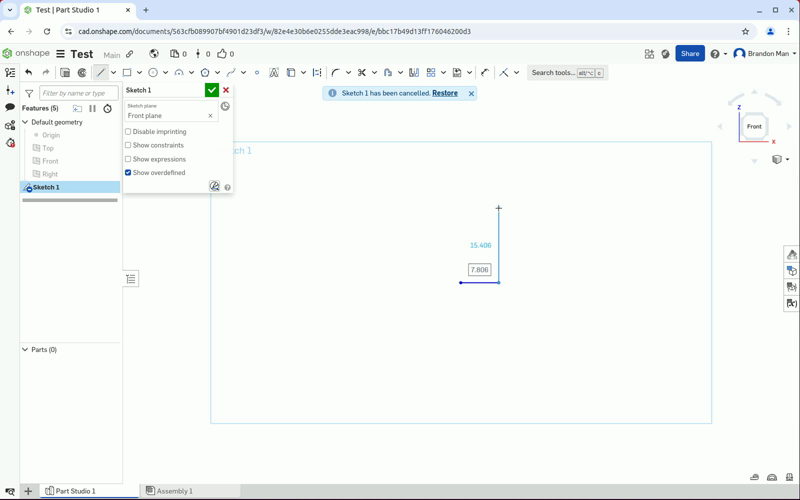
key_up(shift)
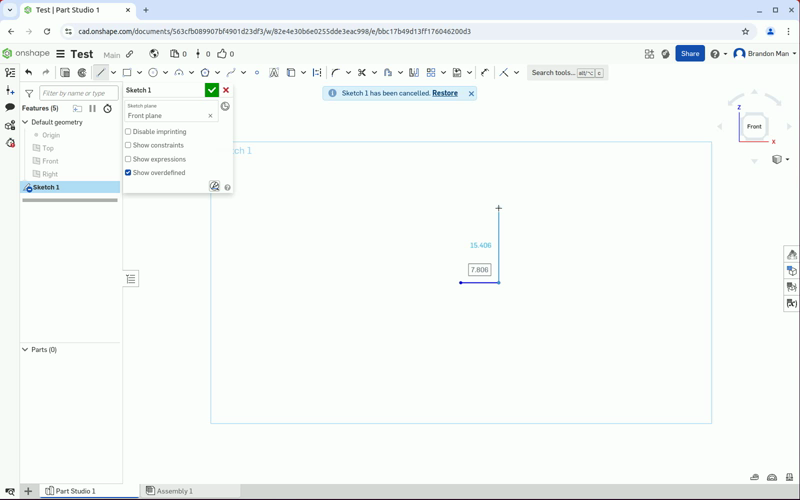
key_down(shift)
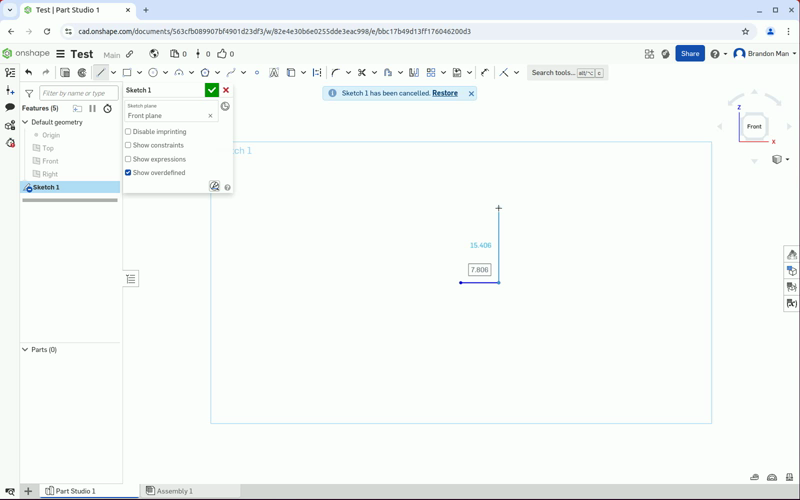
mouse_move(528, 207)
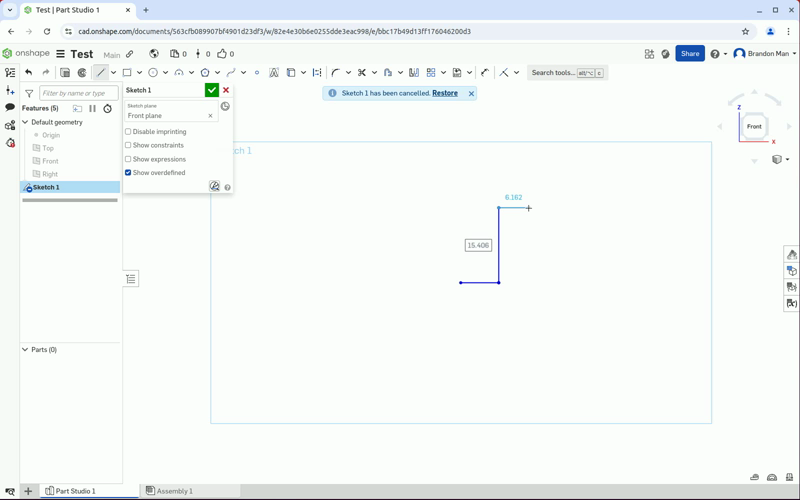
mouse_move(460, 207)
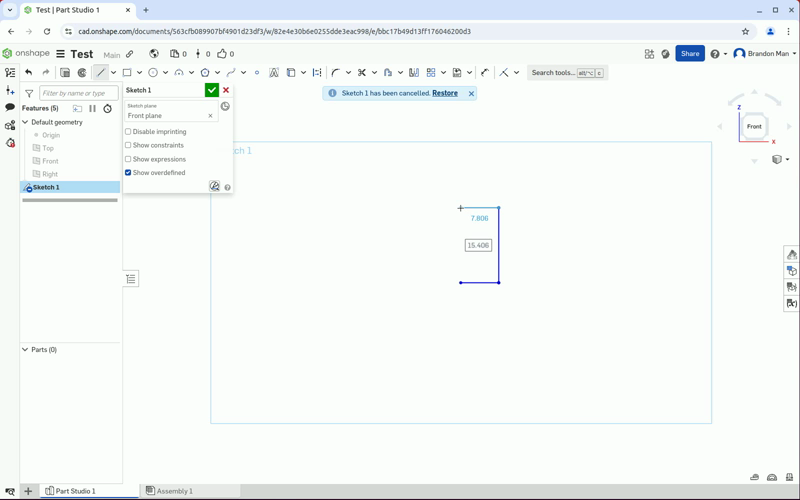
click(460, 207)
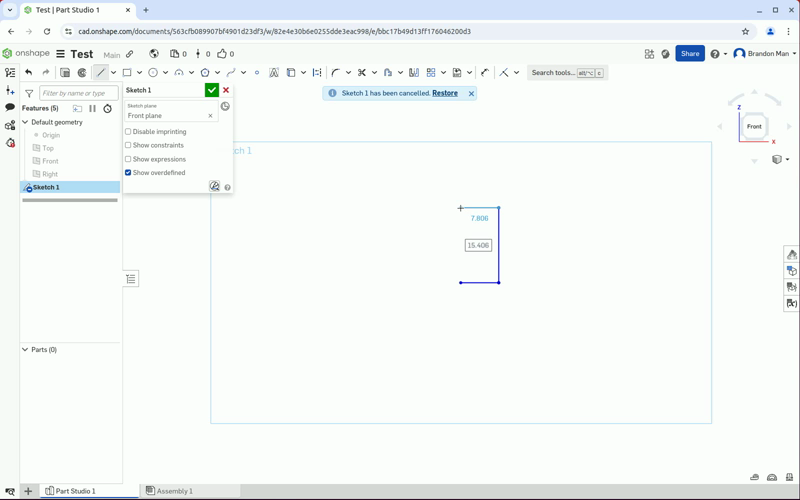
key_up(shift)
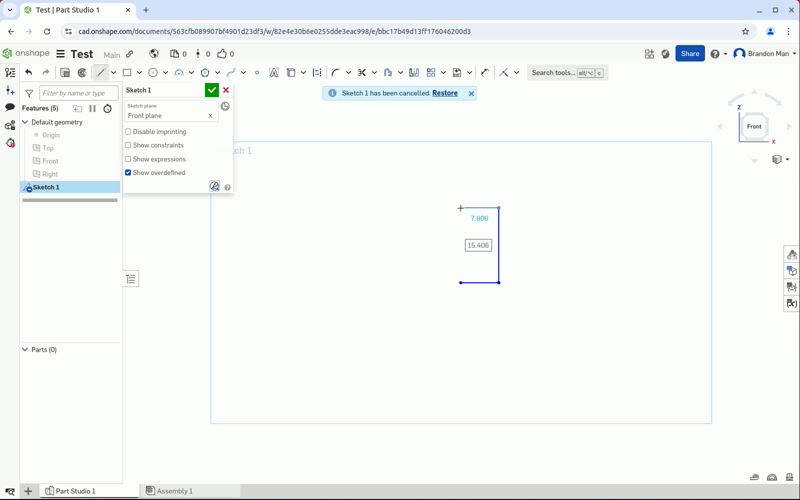
key_down(shift)
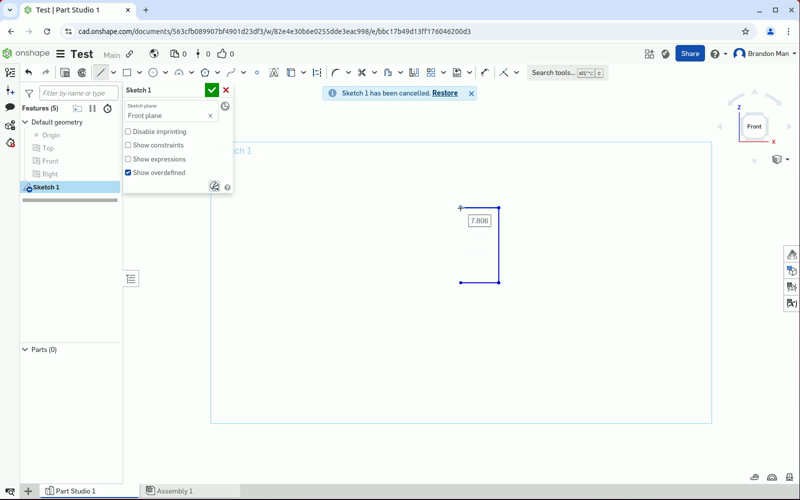
mouse_move(460, 282)
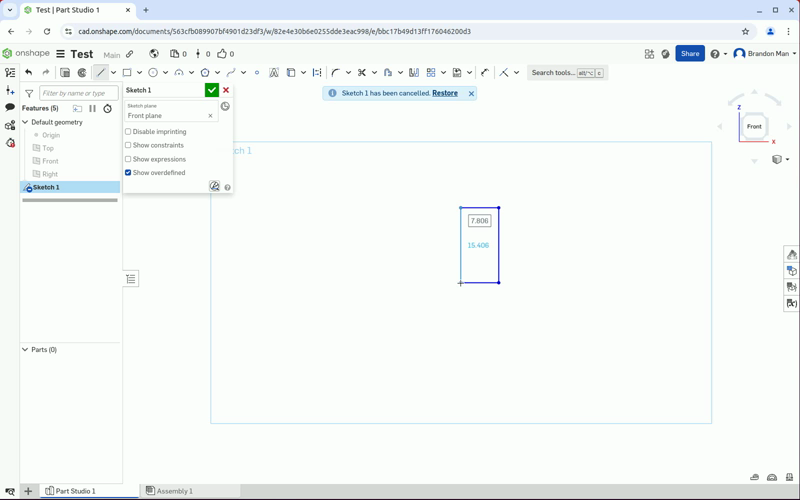
key_up(shift)
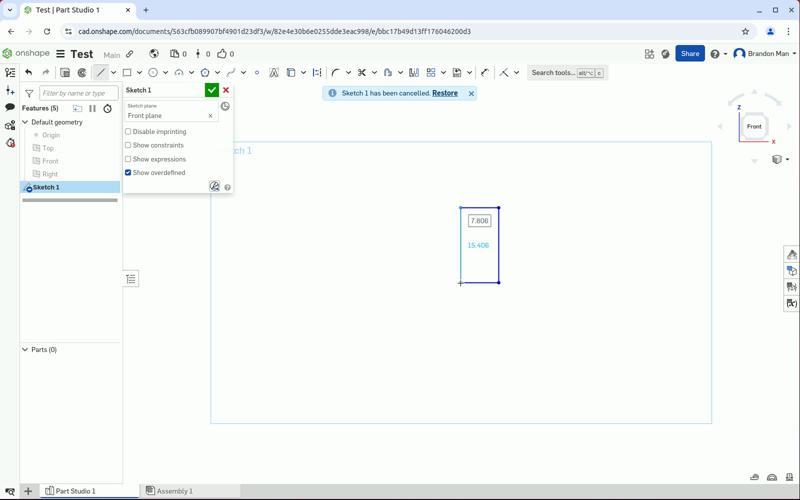
click(460, 282)
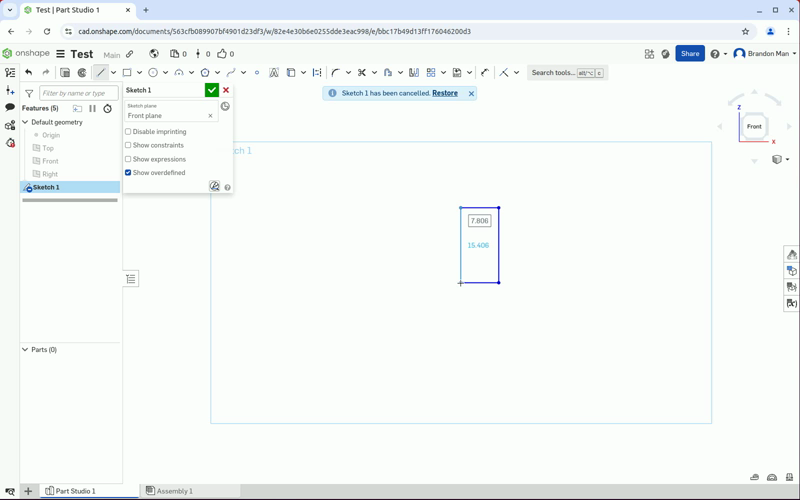
key(esc)
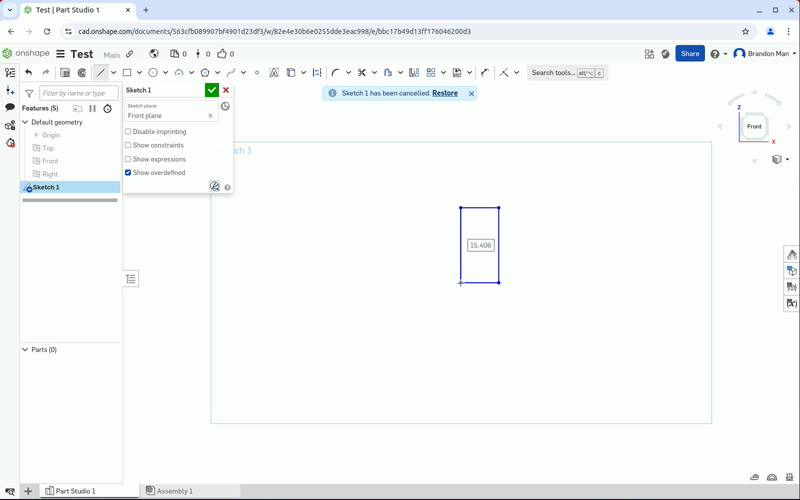
mouse_move(470, 274)
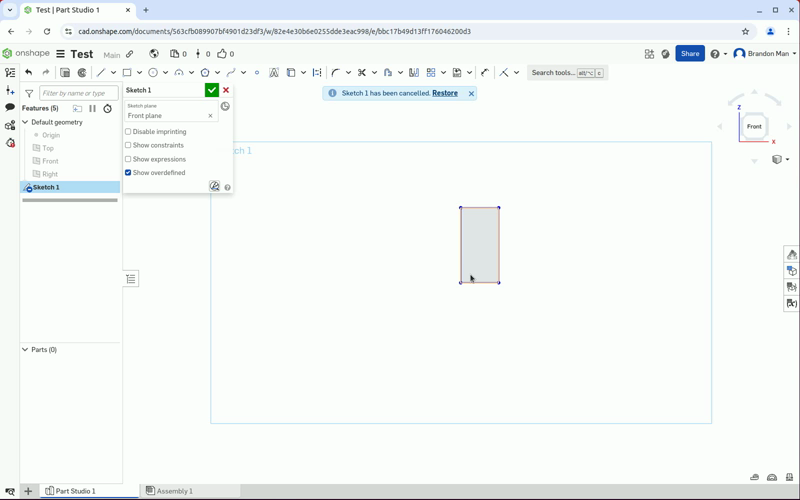
click(470, 274)
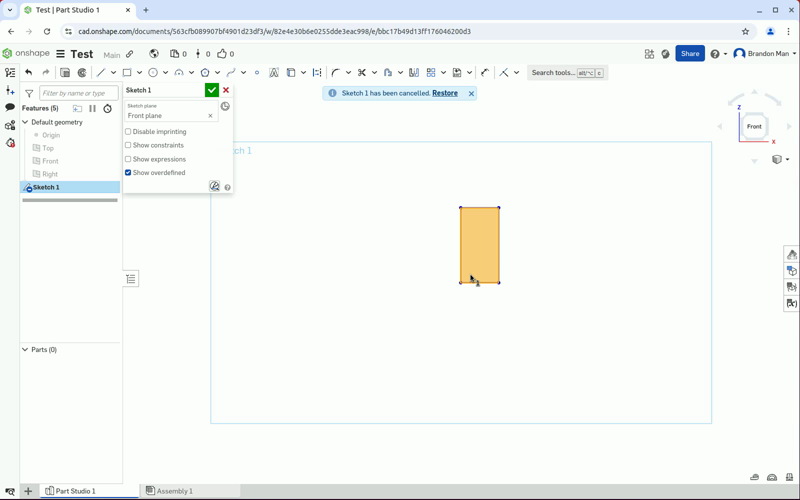
mouse_move(73, 352)
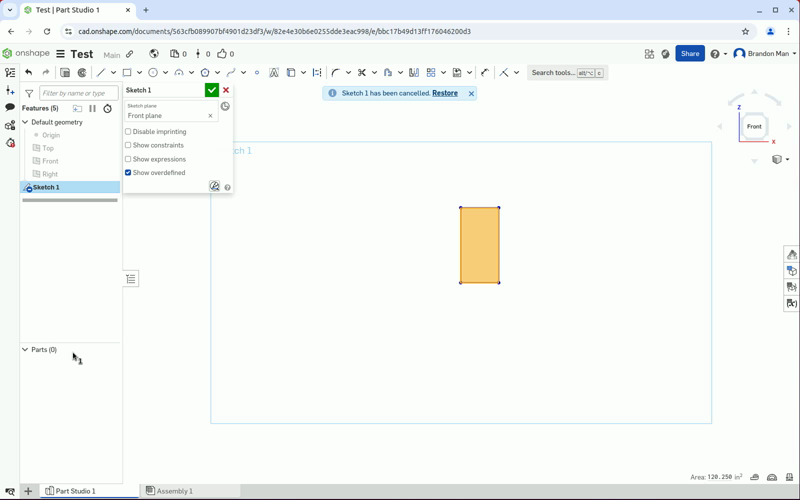
key(shift+y)
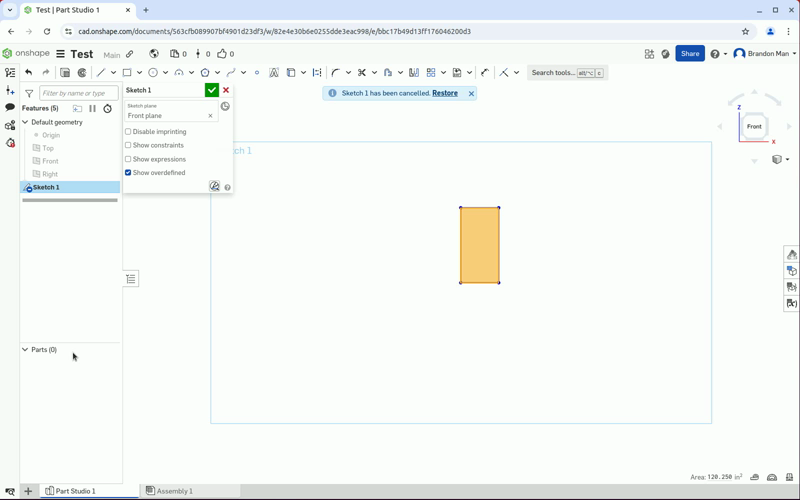
key(shift+e)
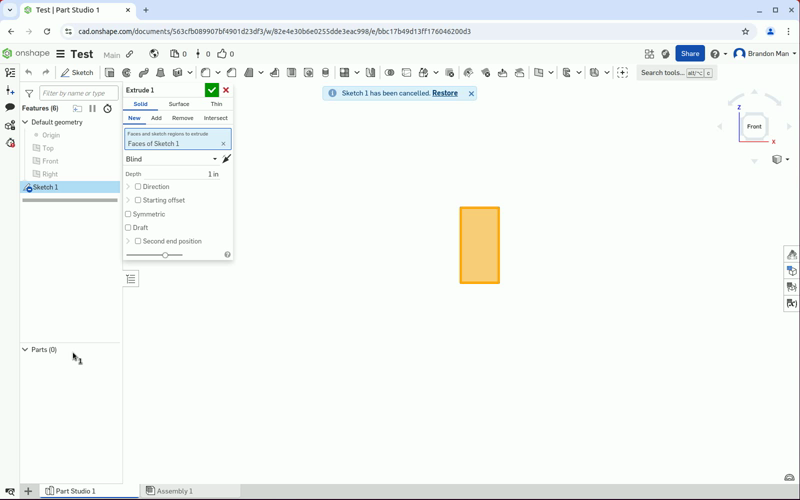
mouse_move(143, 106)
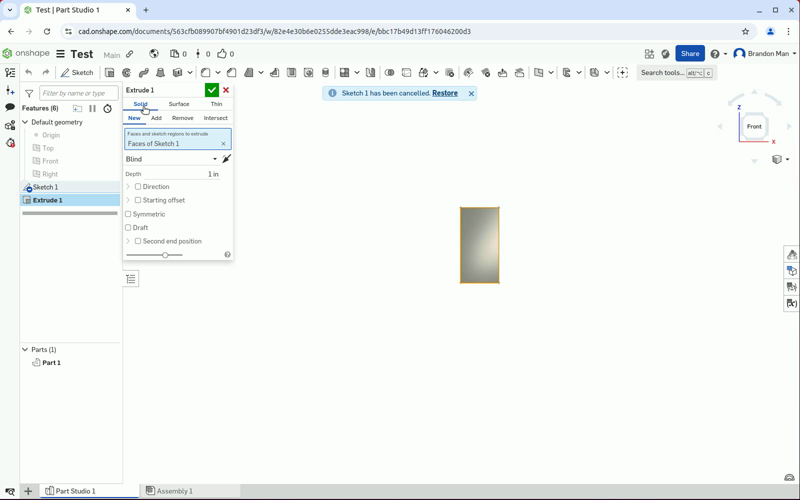
click(143, 106)
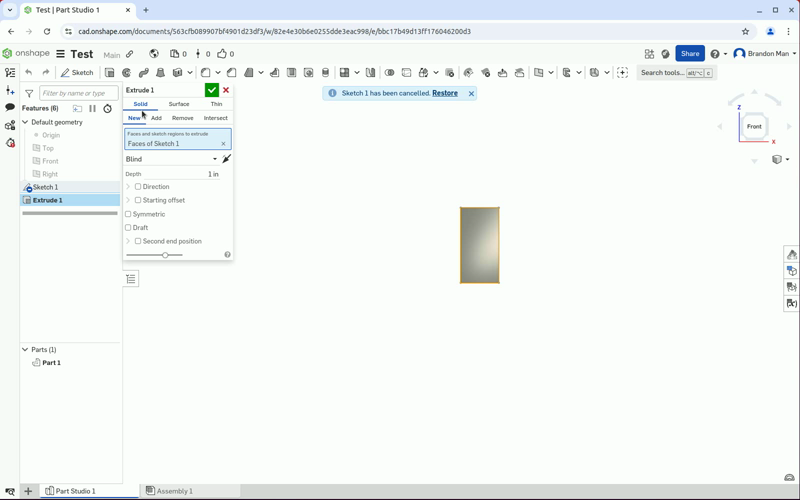
mouse_move(137, 120)
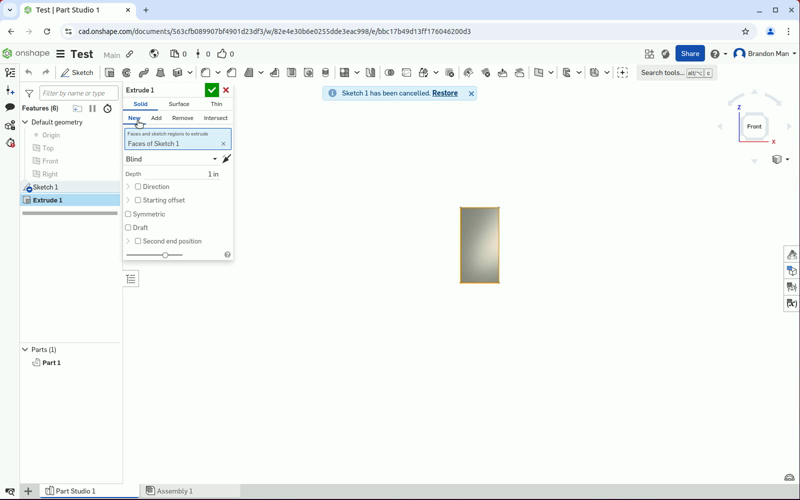
click(137, 120)
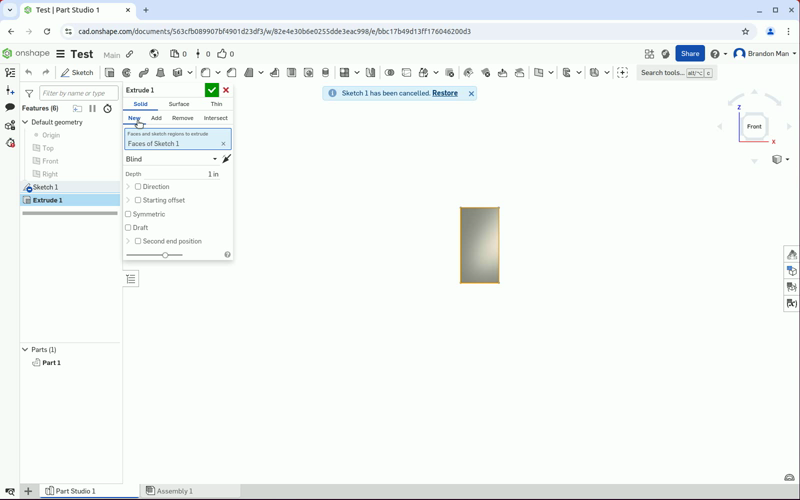
key(tab, 4)
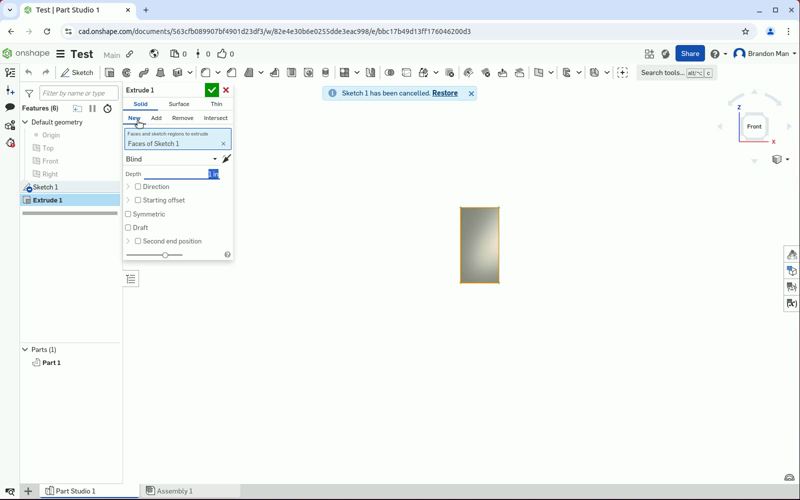
text(15.405)
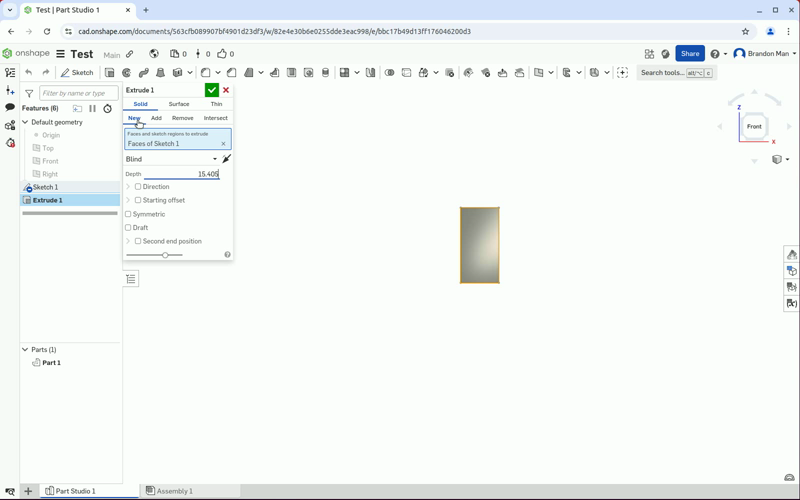
key(enter)
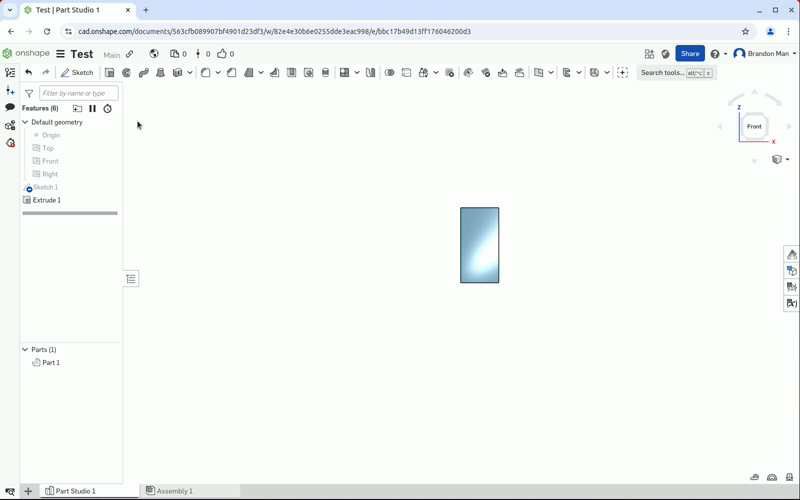
key(shift+h)
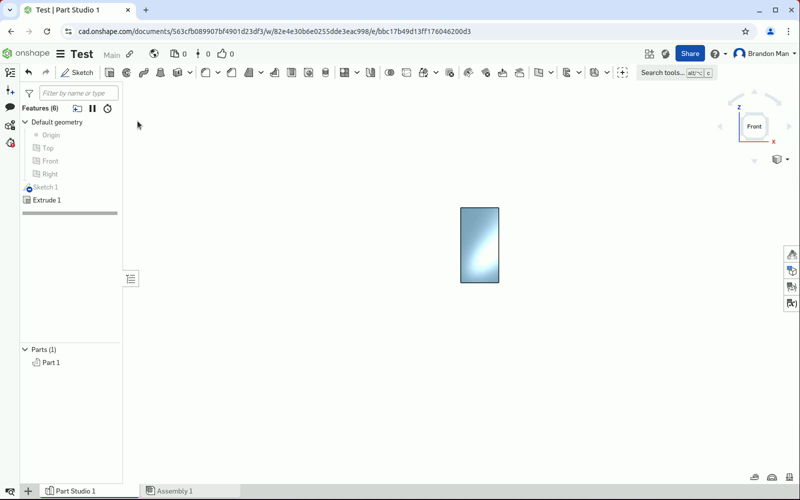
key(shift+h)
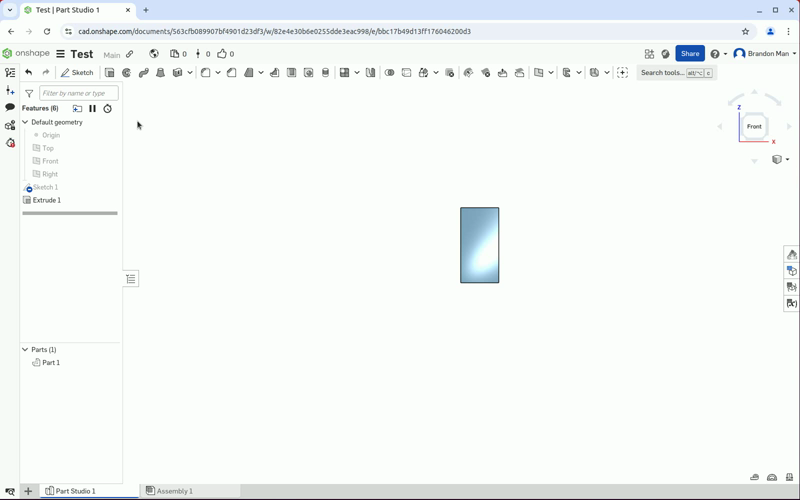
mouse_move(73, 189)
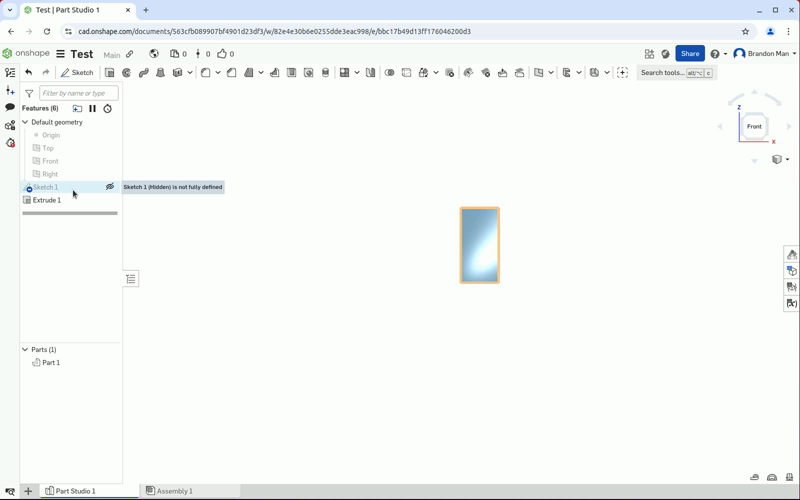
click(73, 189)
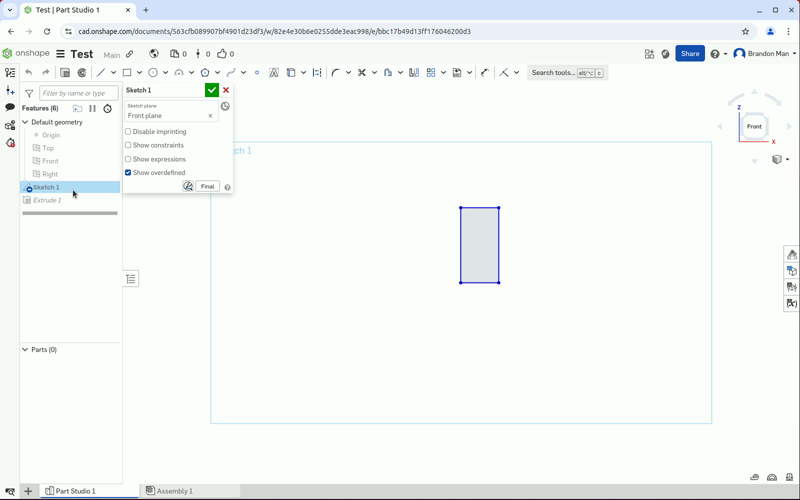
mouse_move(229, 92)
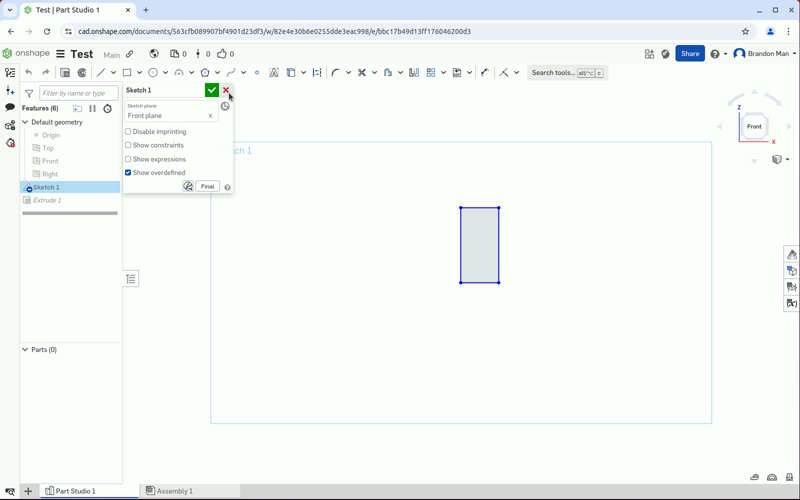
click(229, 92)
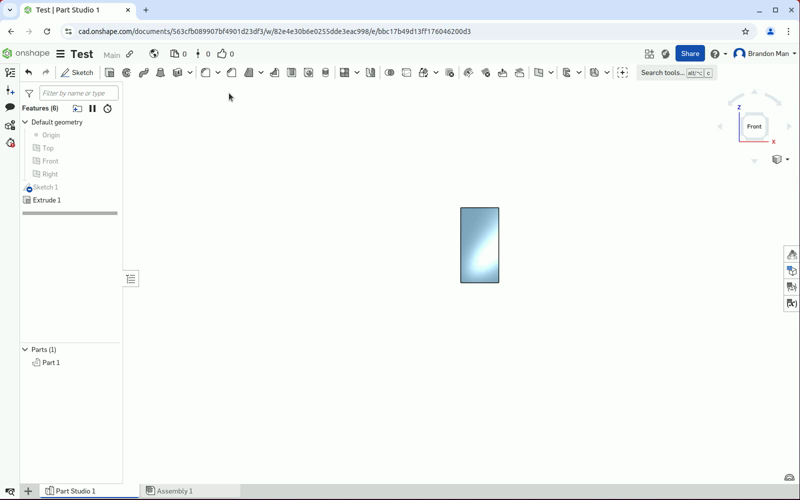
mouse_move(73, 352)
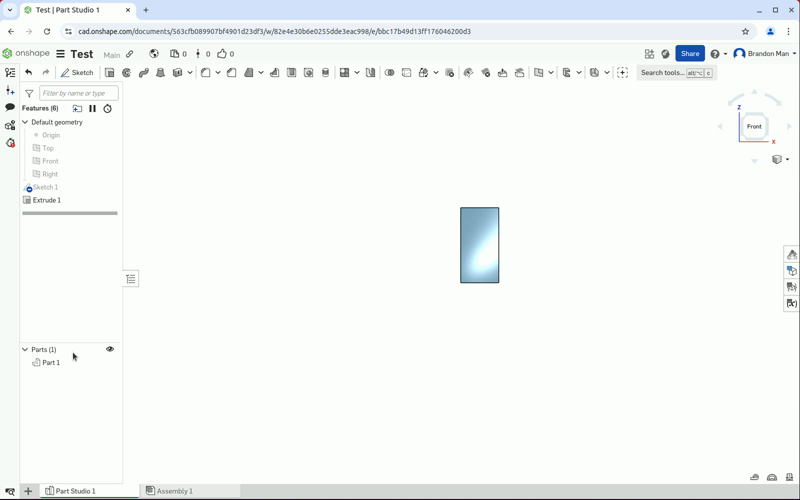
key(y)
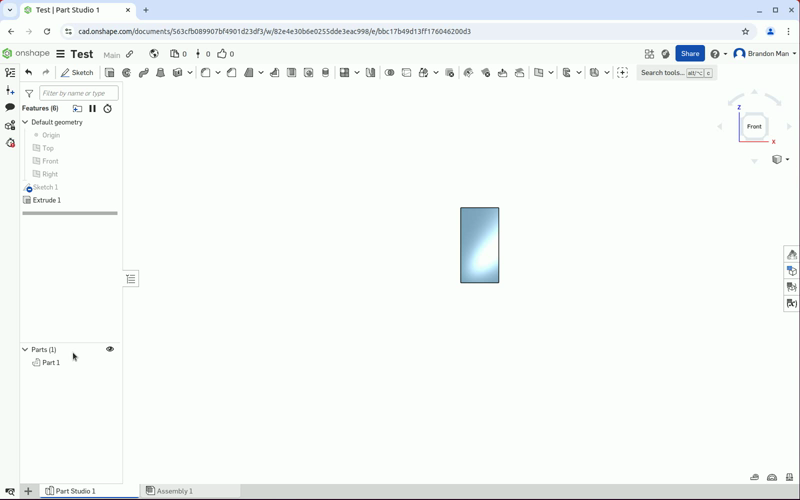
key(shift+p)
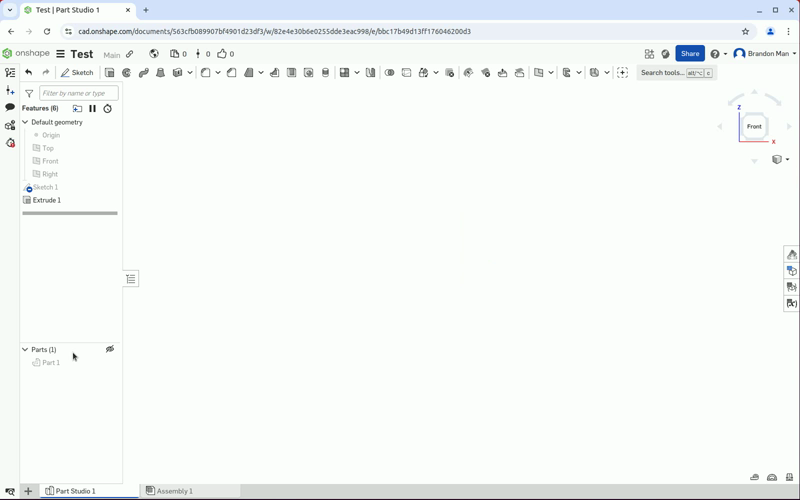
key(space)
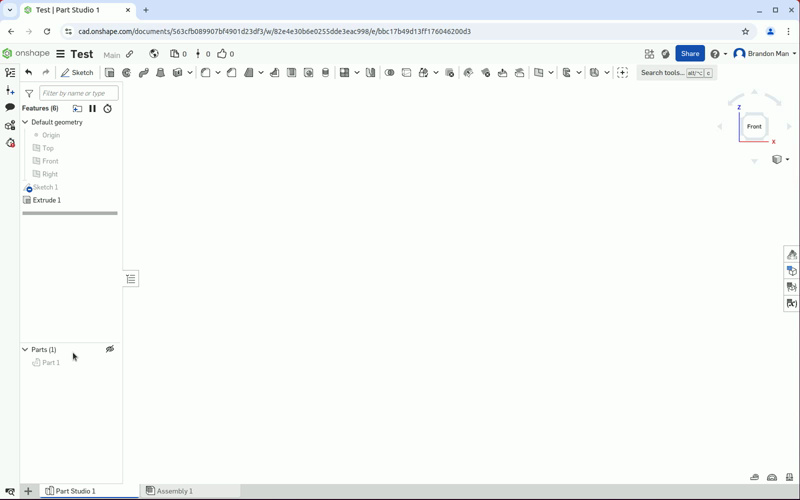
key_down(shift)
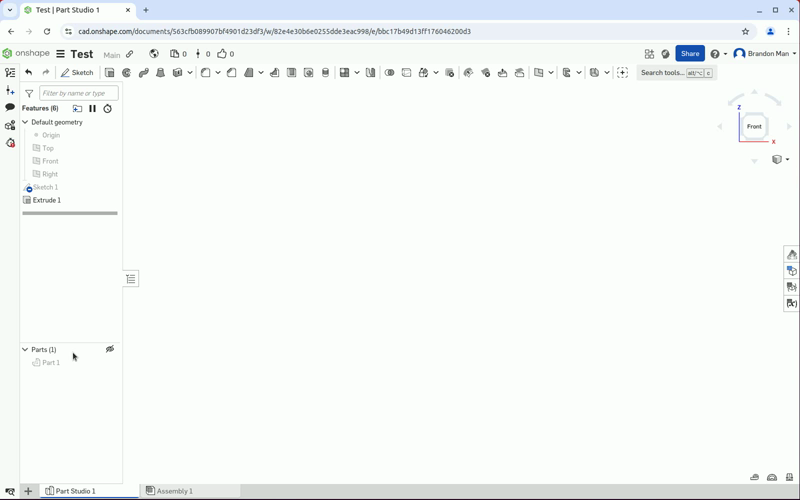
key(left)
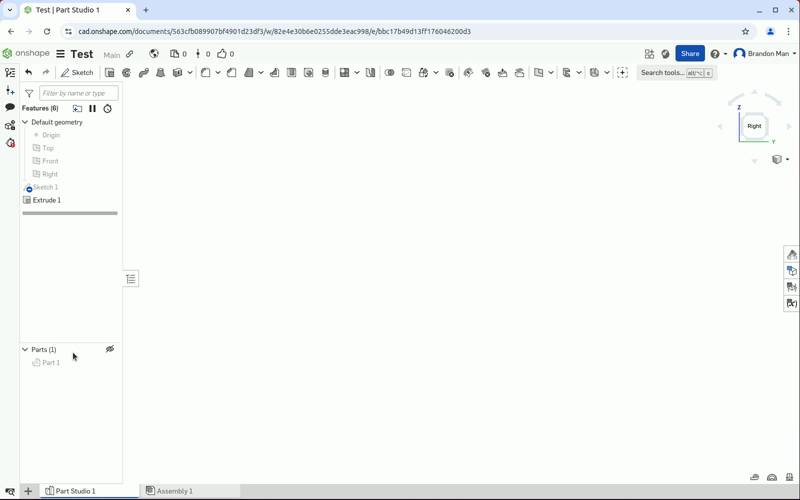
key_up(shift)
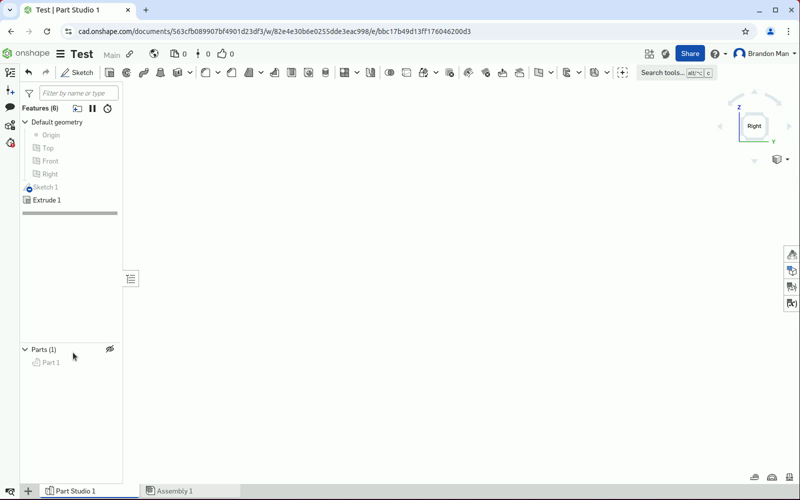
mouse_move(73, 352)
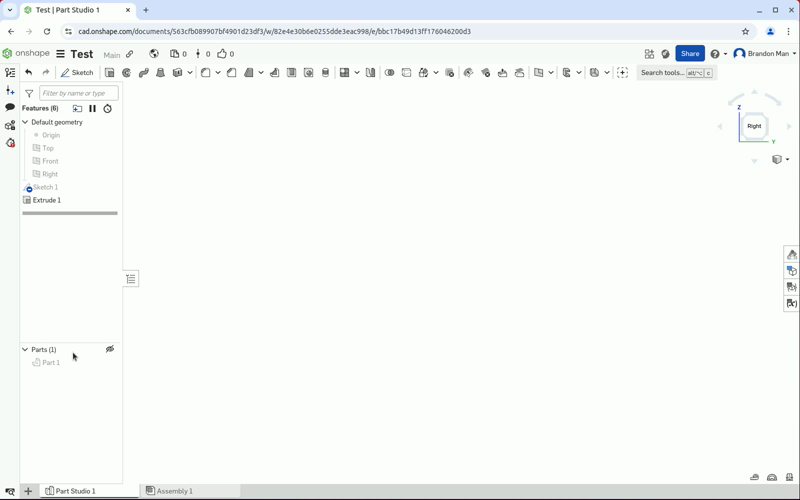
key(shift+y)
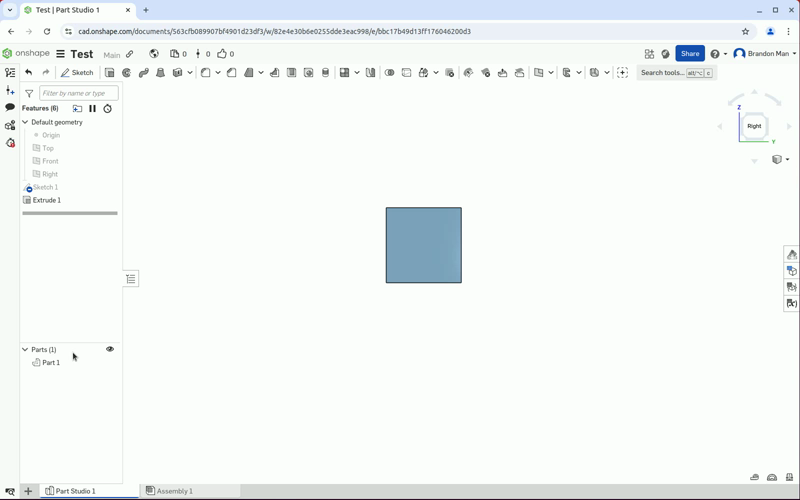
mouse_move(541, 75)
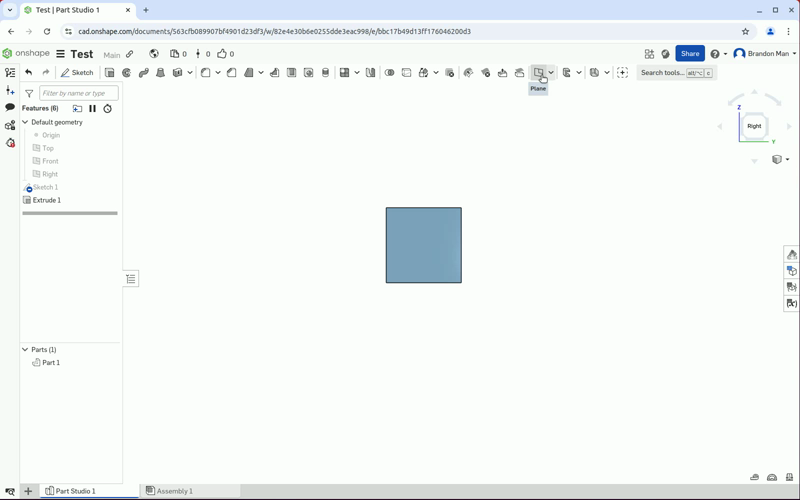
click(541, 75)
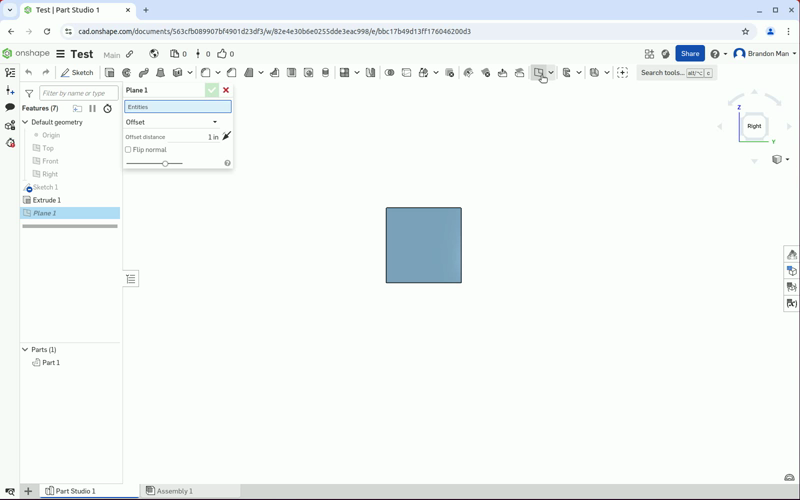
mouse_move(73, 176)
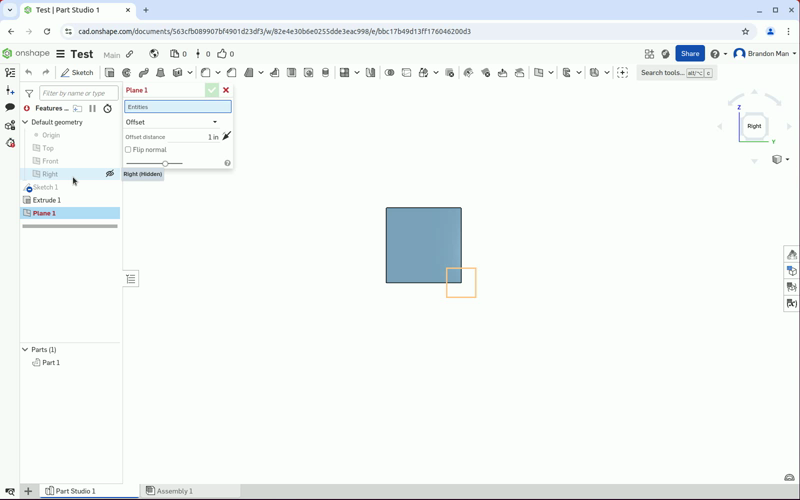
click(73, 176)
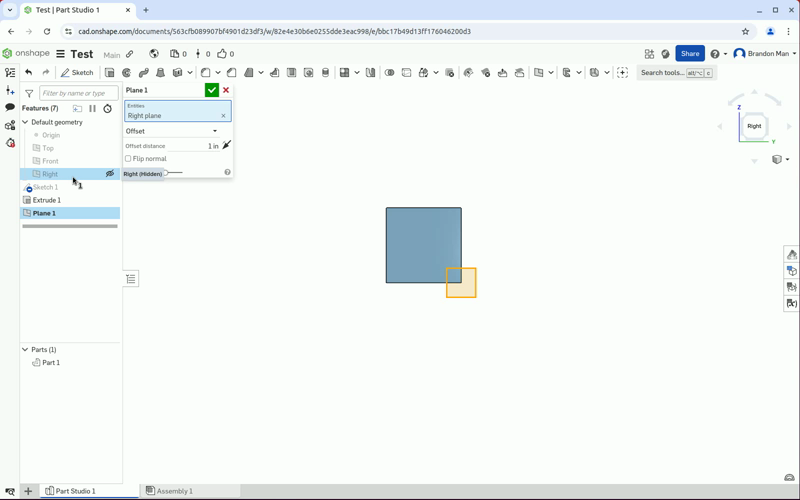
key(tab, 2)
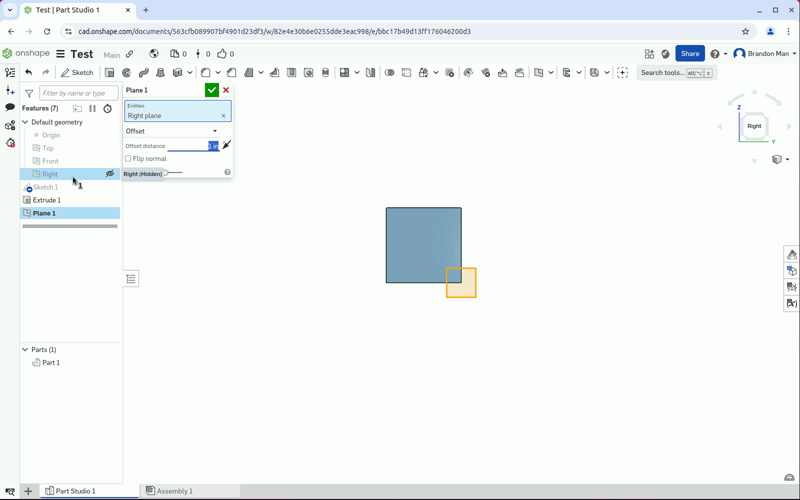
text(7.703)
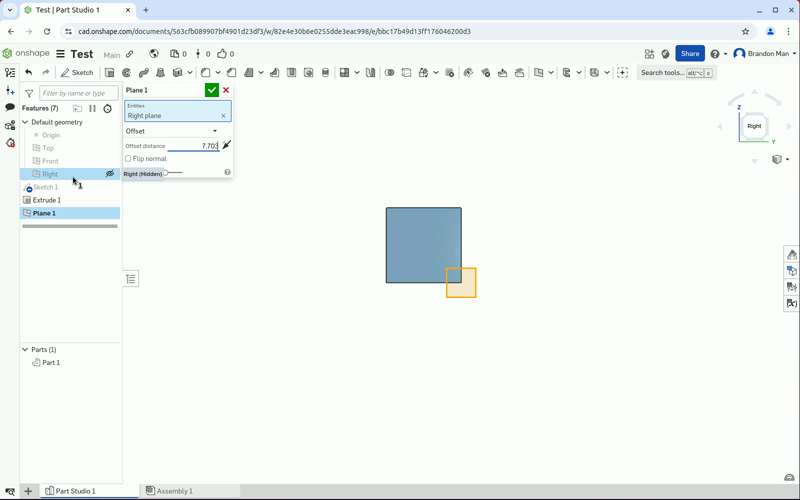
key(enter, 2)
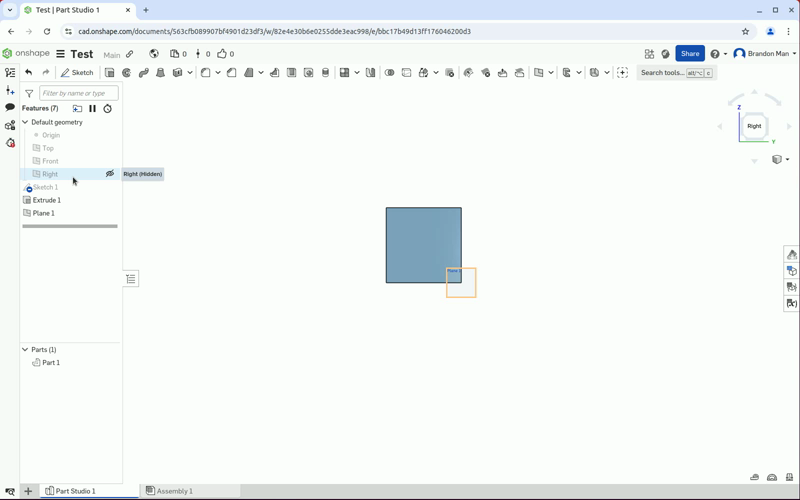
key(shift+s)
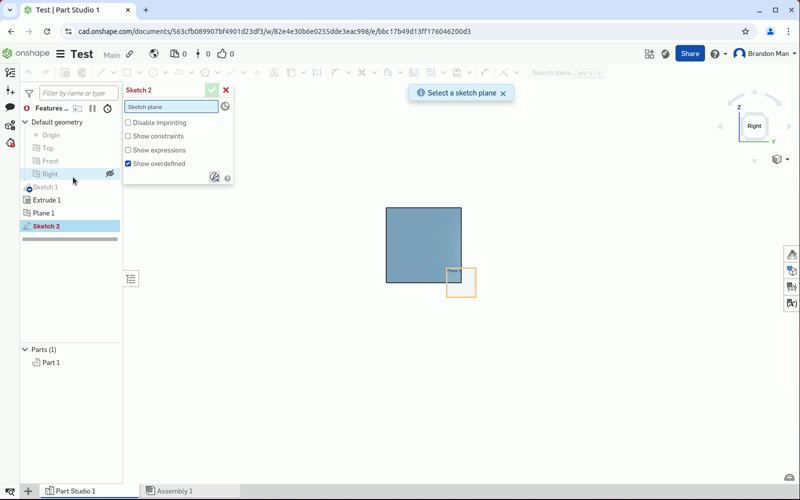
mouse_move(73, 215)
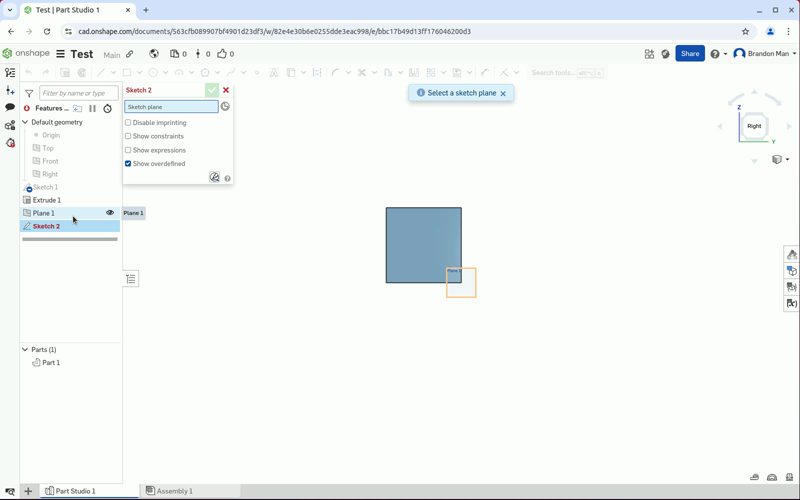
click(73, 215)
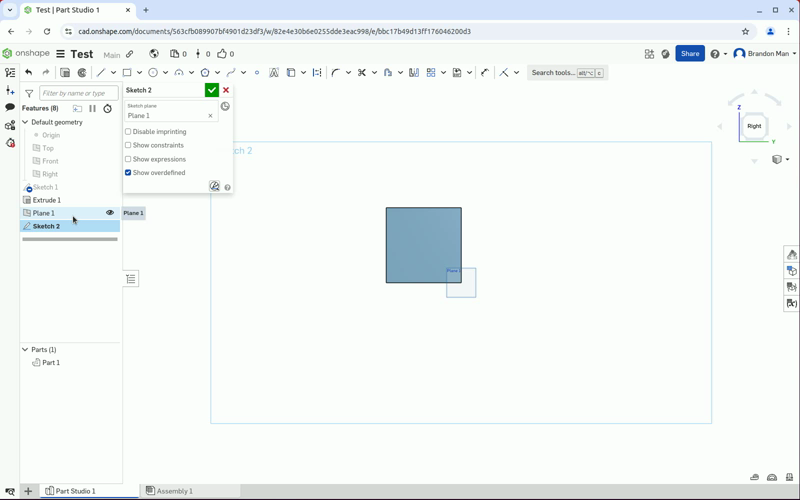
mouse_move(73, 352)
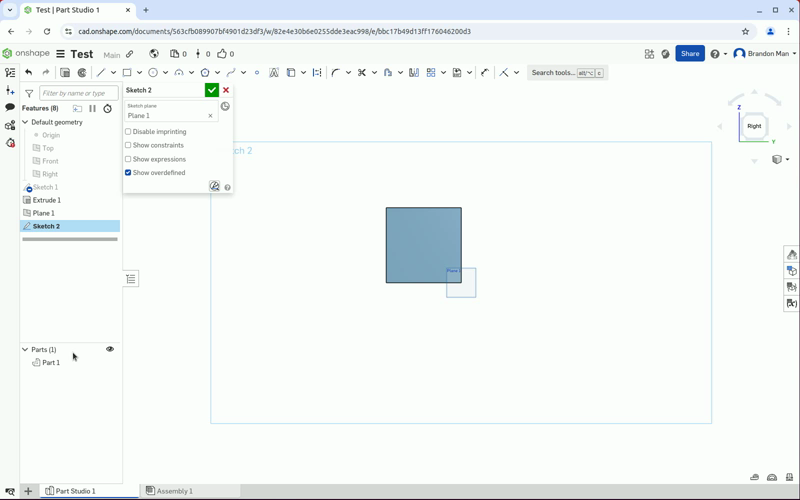
key(y)
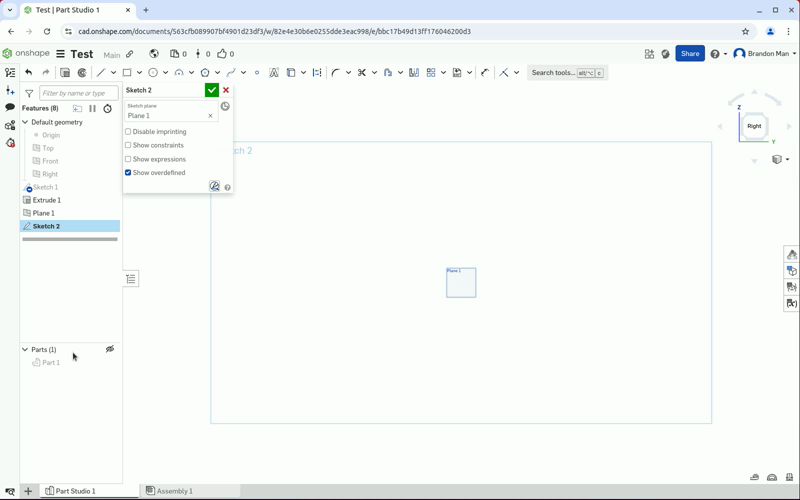
key(l)
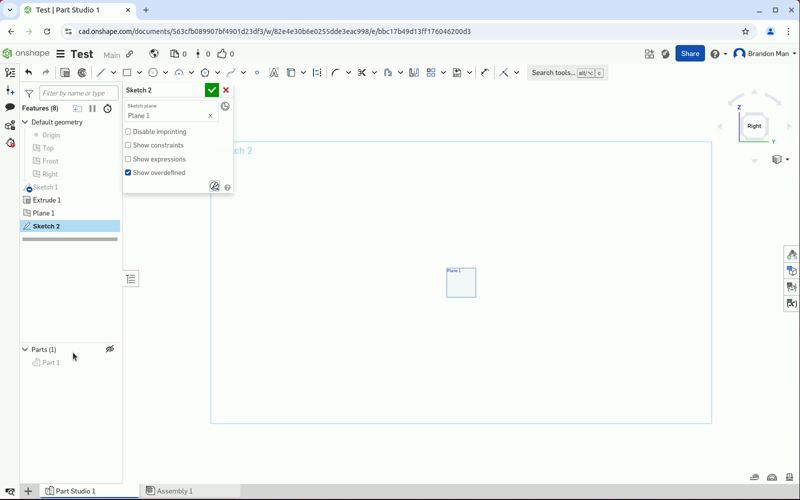
key_down(shift)
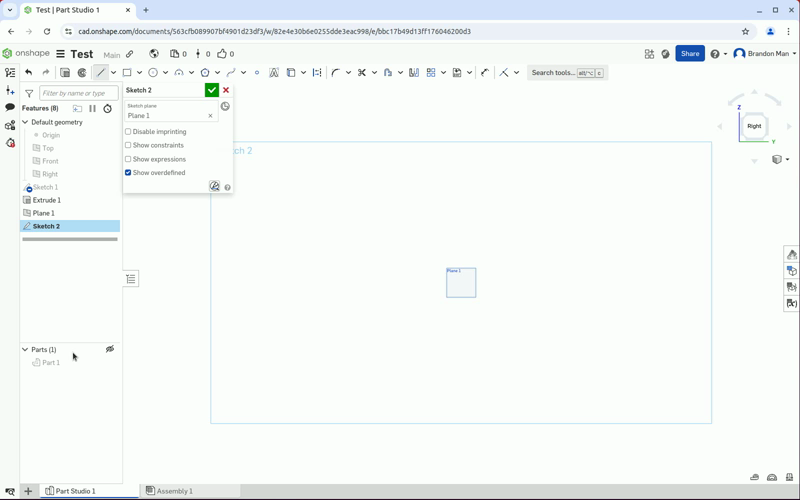
mouse_move(423, 282)
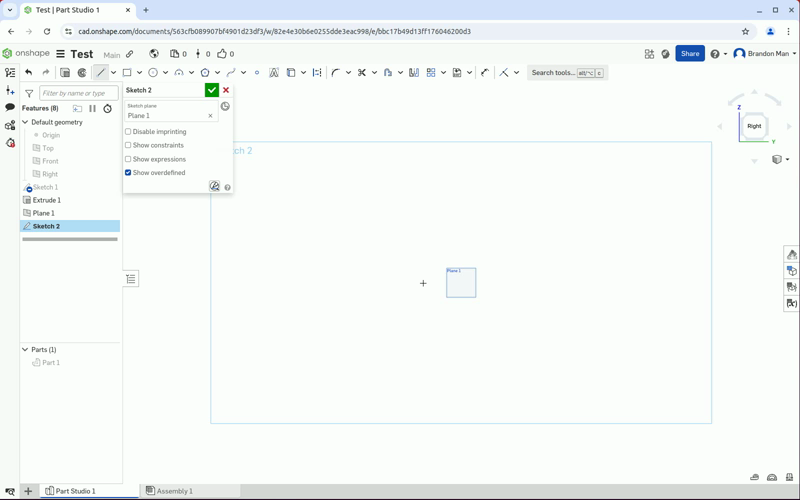
click(423, 282)
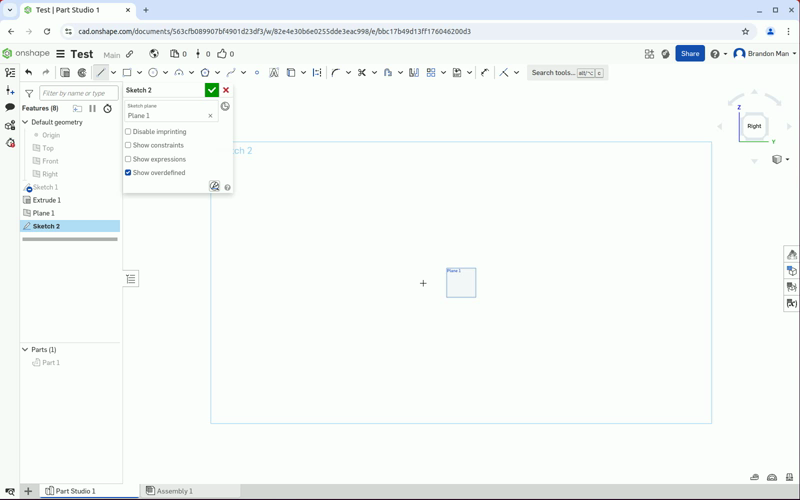
key_up(shift)
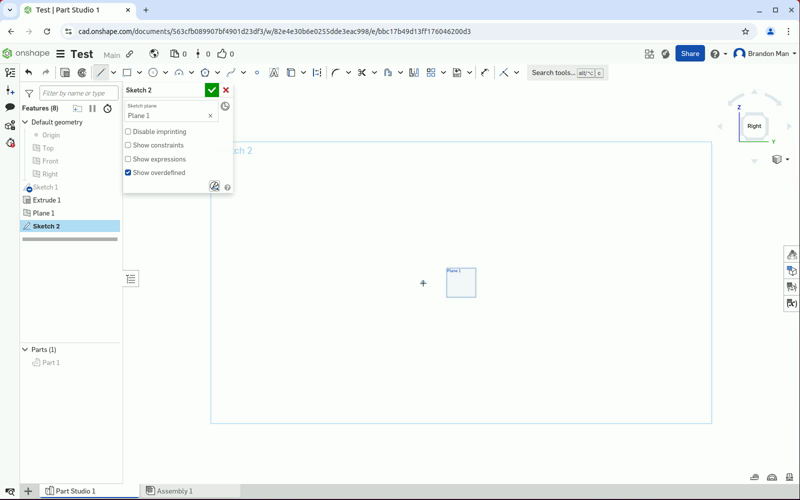
key_down(shift)
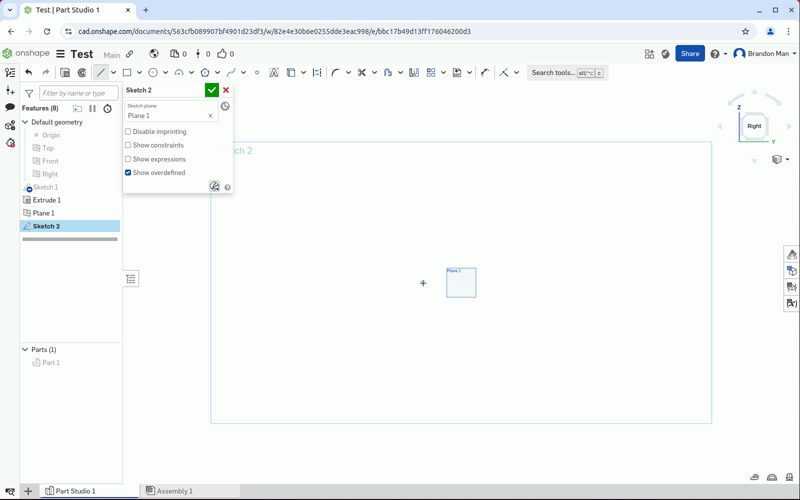
mouse_move(453, 282)
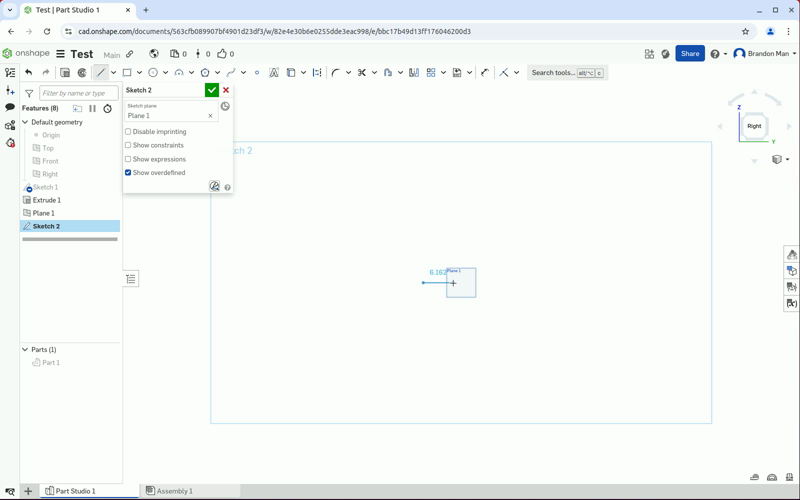
mouse_move(461, 282)
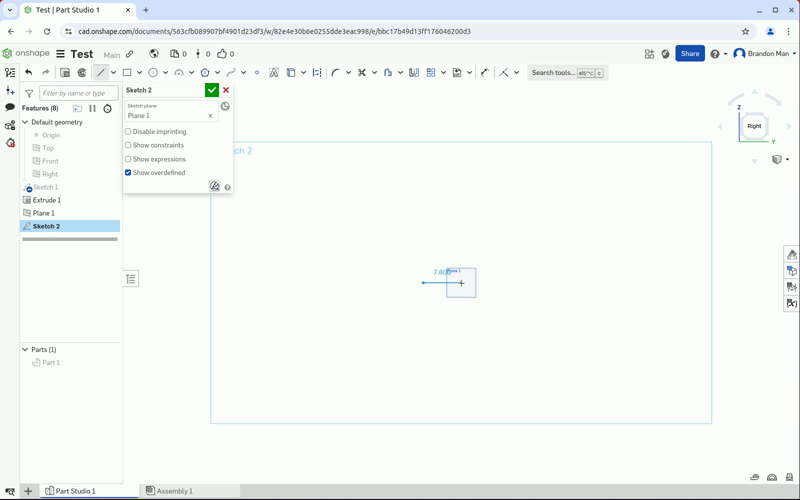
click(461, 282)
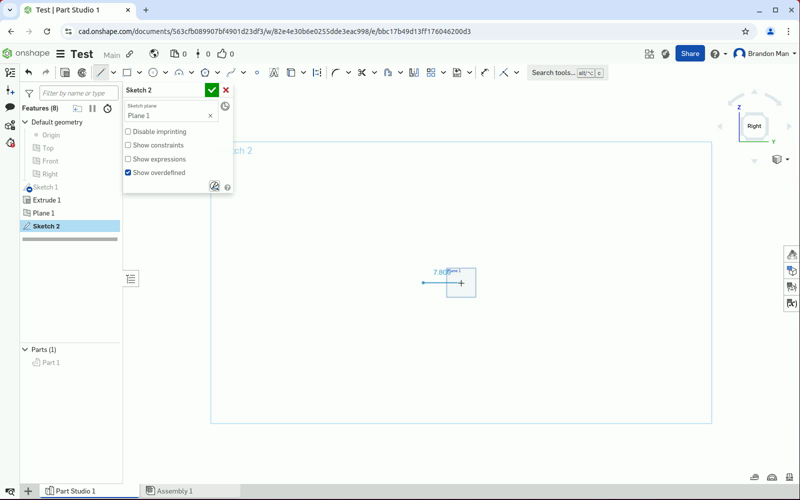
key_up(shift)
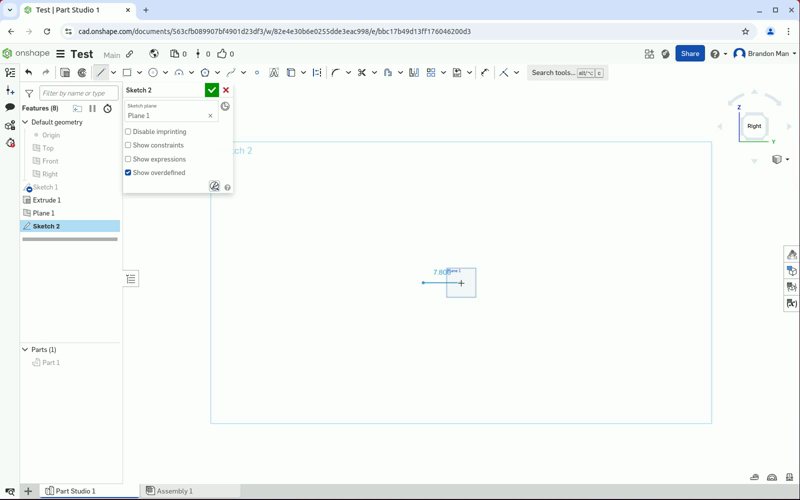
key_down(shift)
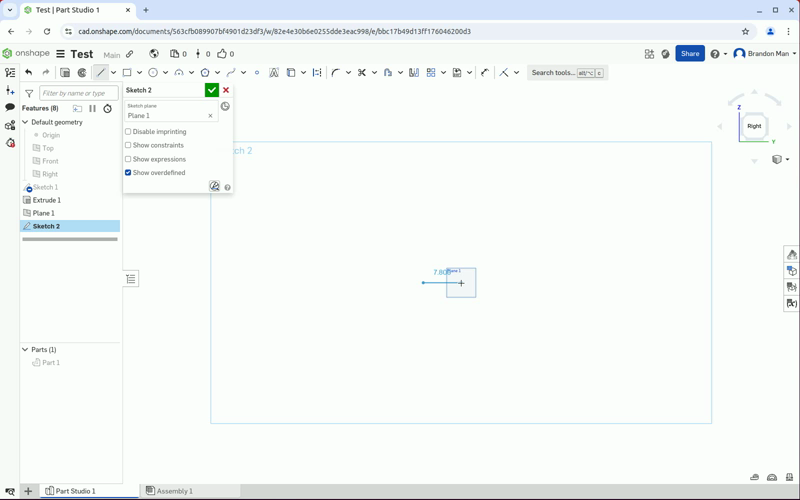
mouse_move(461, 207)
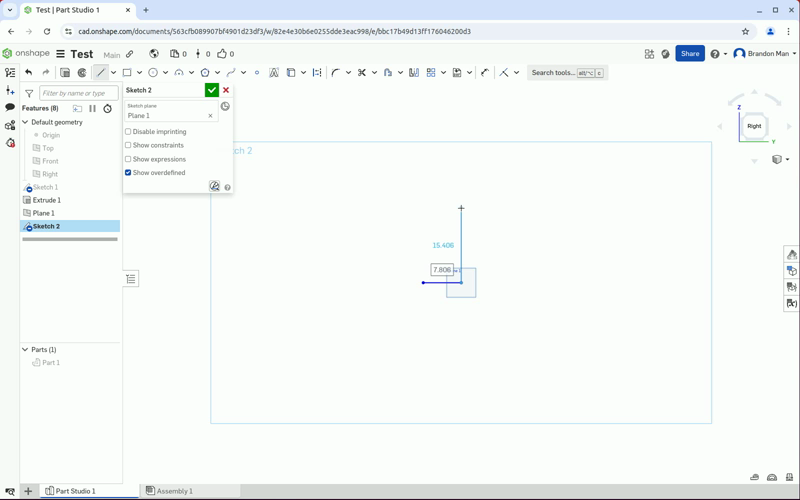
click(461, 207)
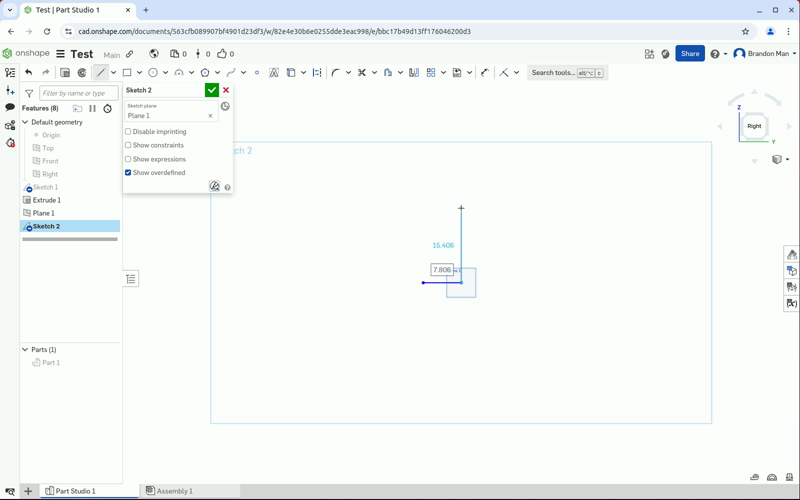
key_up(shift)
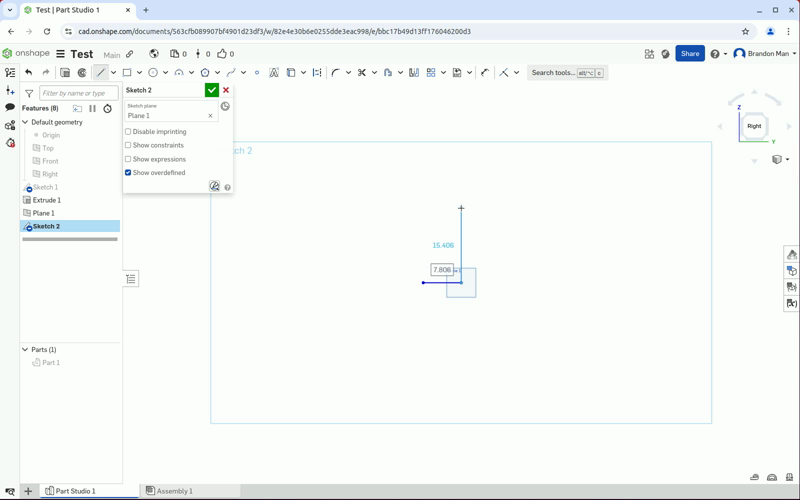
key_down(shift)
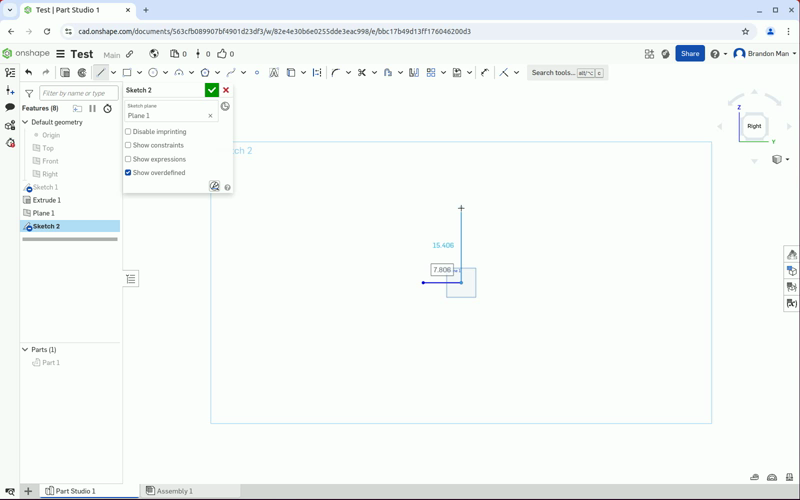
mouse_move(491, 207)
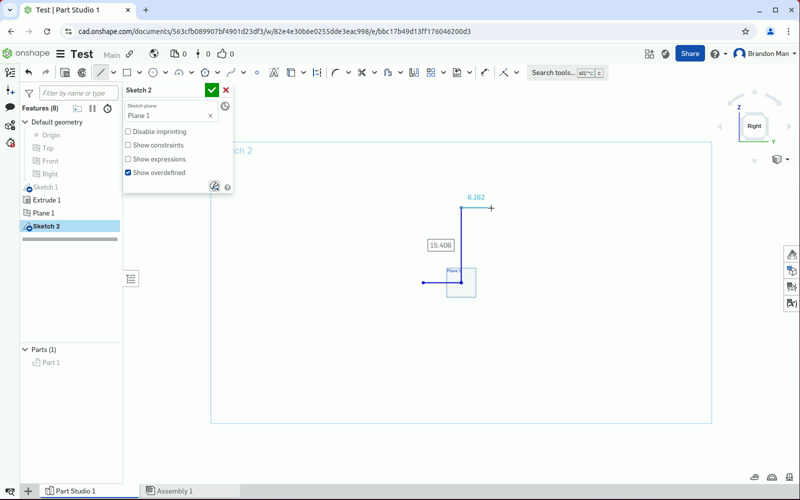
mouse_move(423, 207)
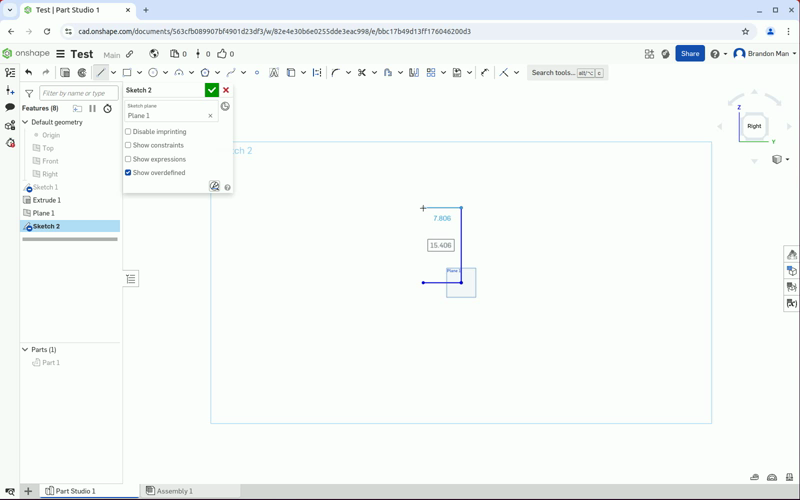
click(423, 207)
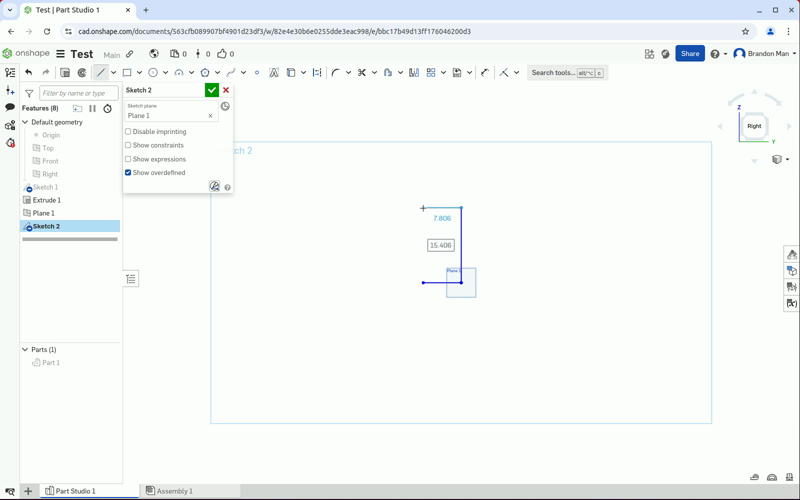
key_up(shift)
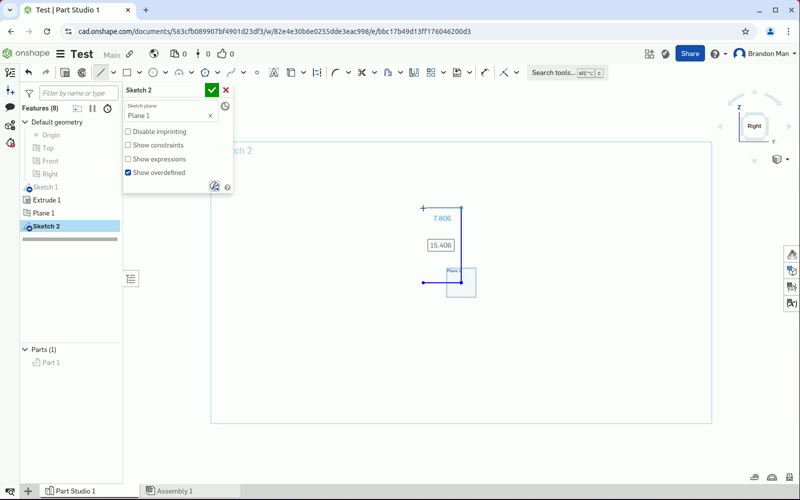
key_down(shift)
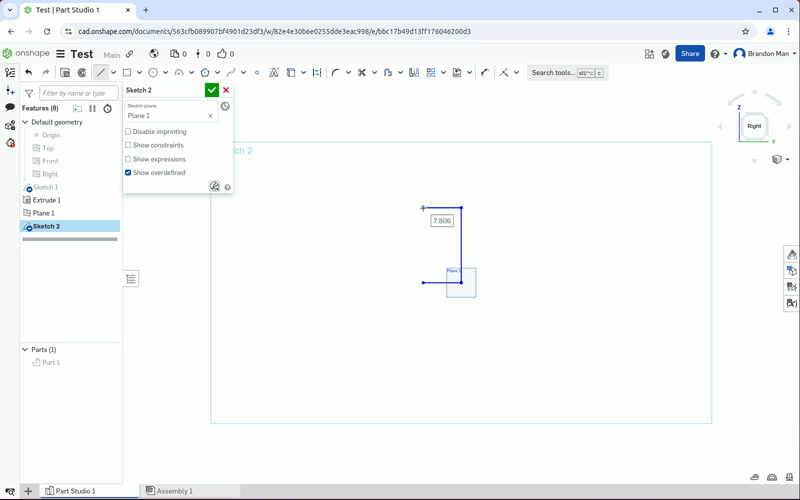
mouse_move(423, 282)
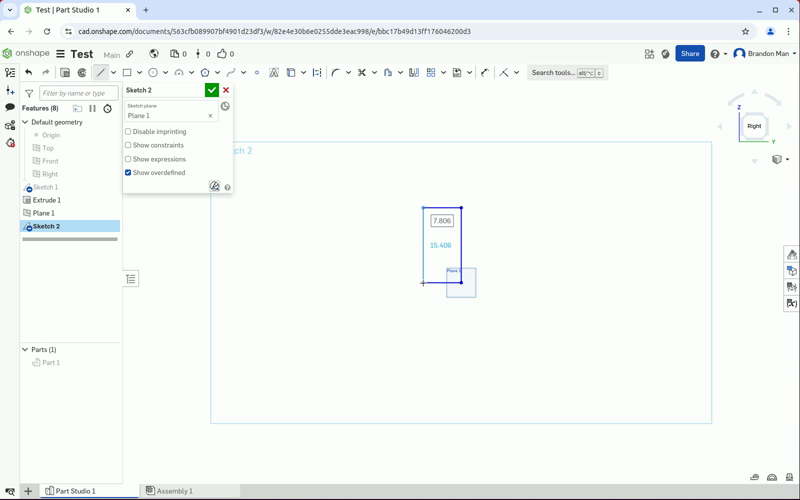
key_up(shift)
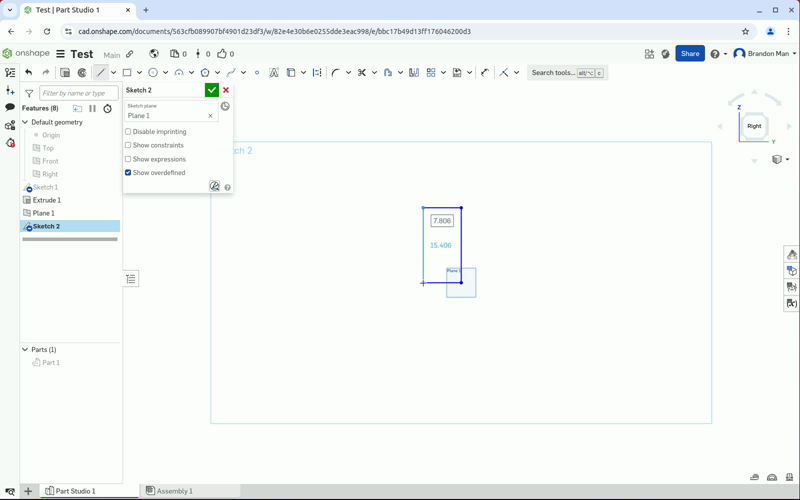
click(423, 282)
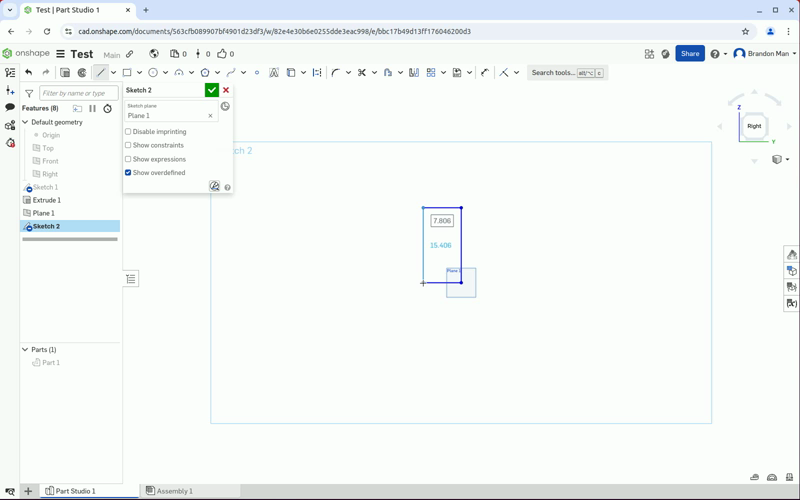
key(esc)
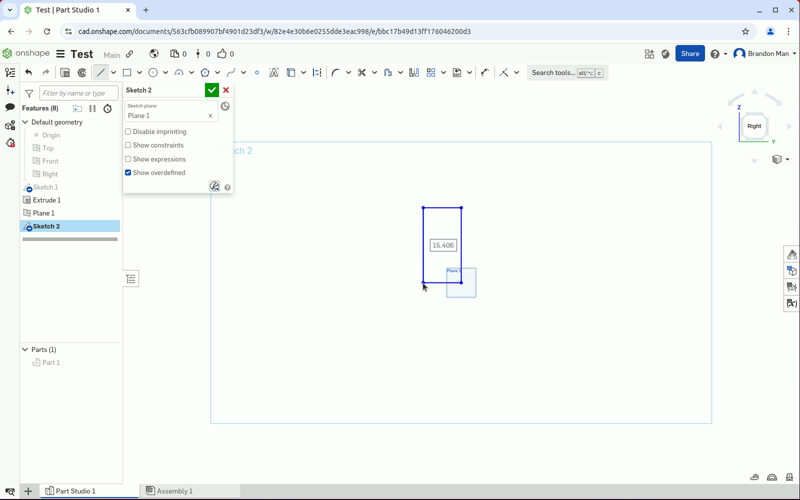
mouse_move(433, 217)
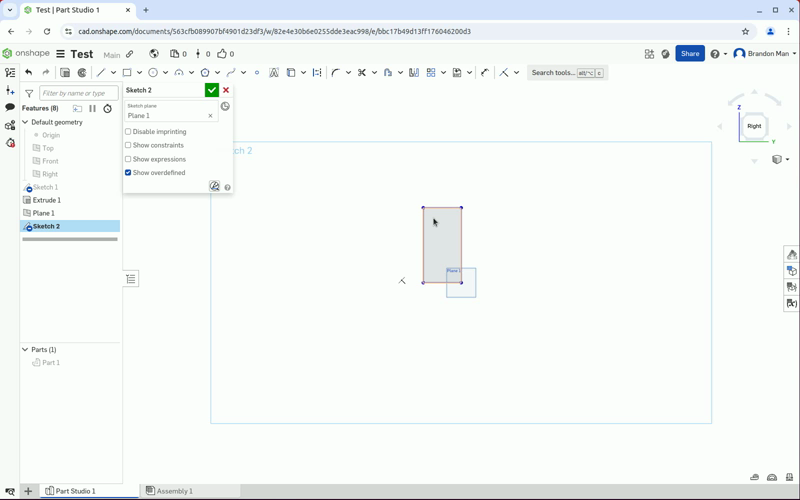
click(433, 217)
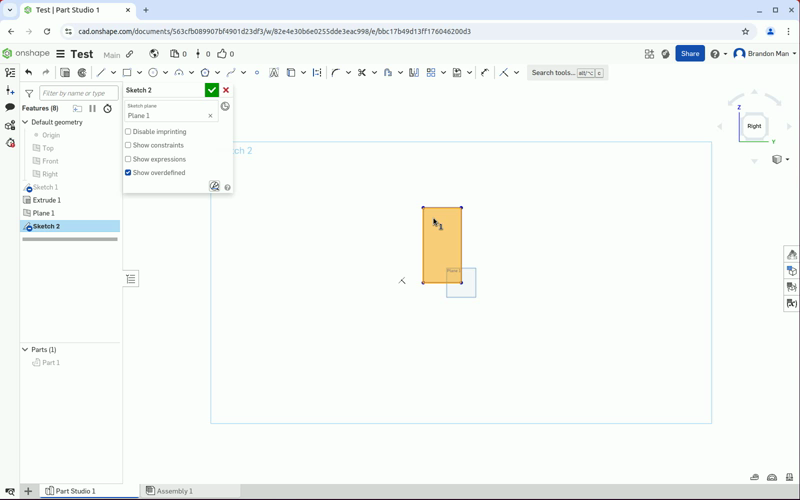
mouse_move(73, 352)
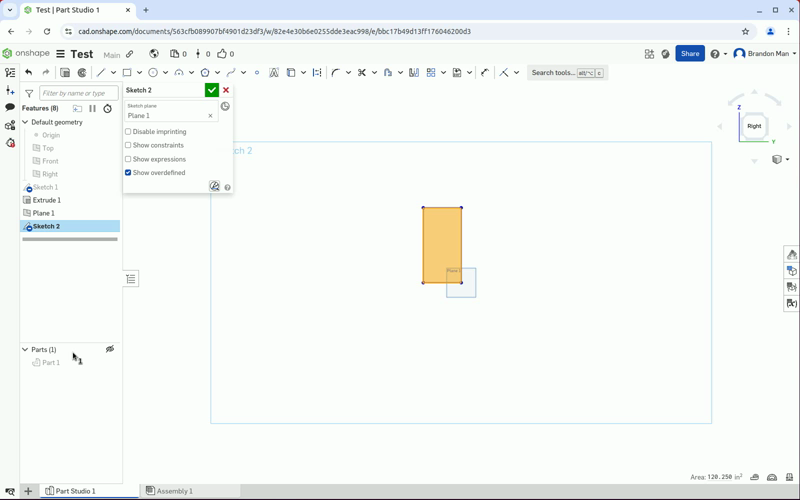
key(shift+y)
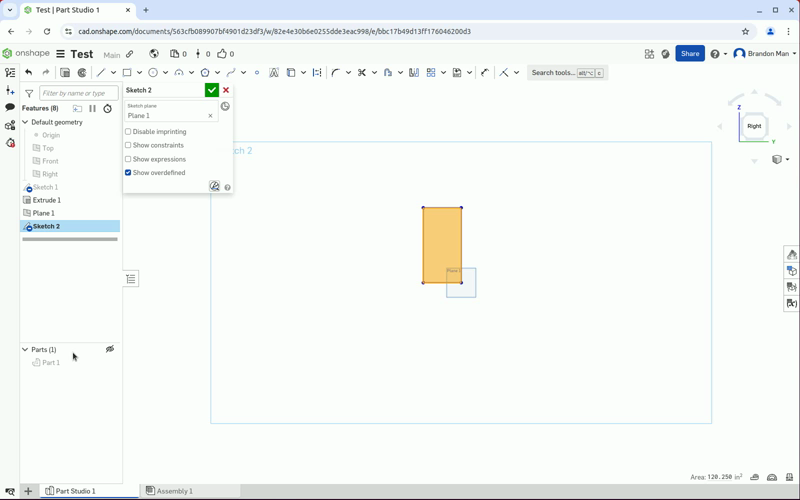
key(shift+e)
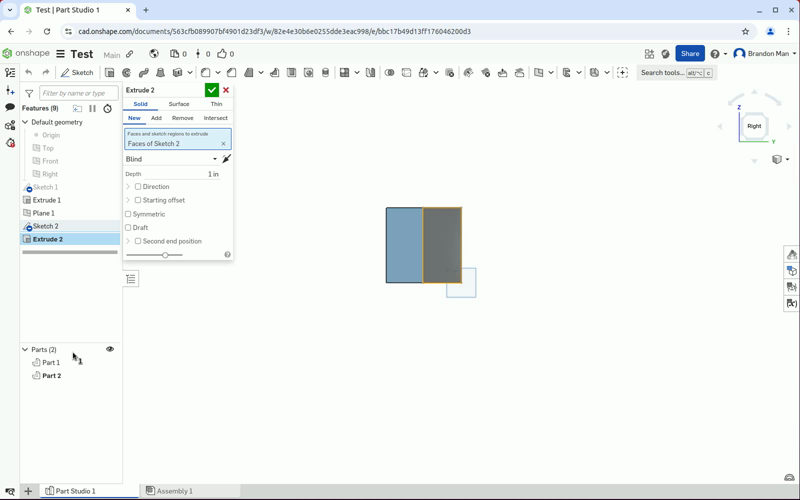
mouse_move(143, 106)
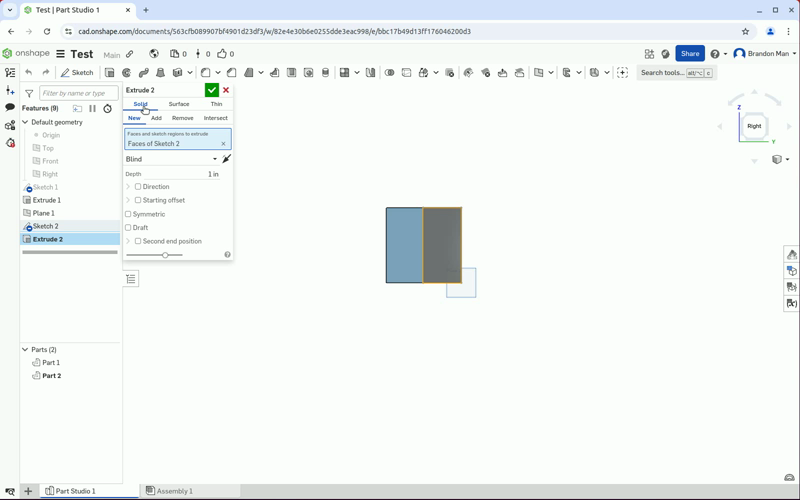
click(143, 106)
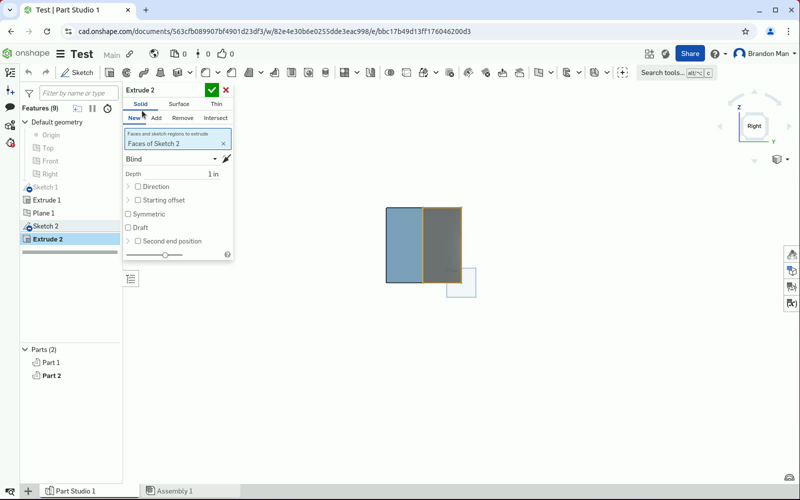
mouse_move(137, 120)
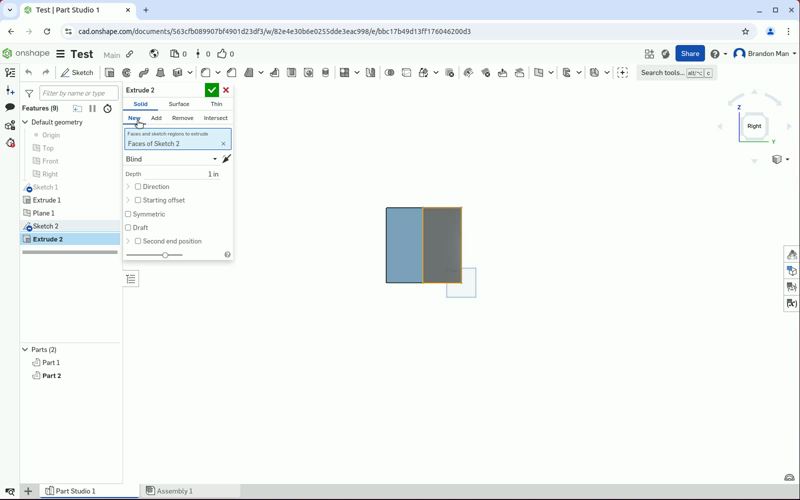
click(137, 120)
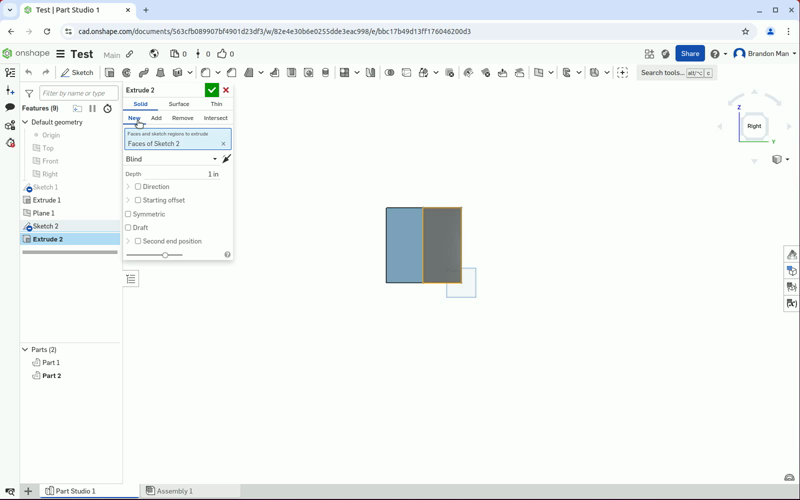
key(tab, 4)
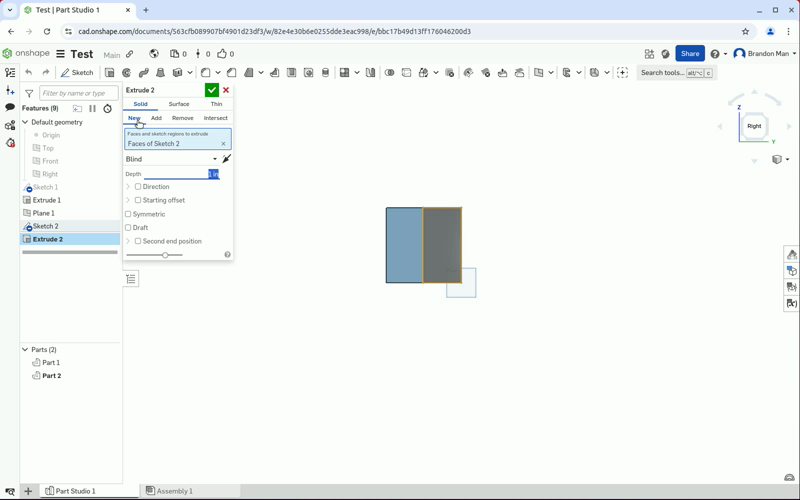
text(15.405)
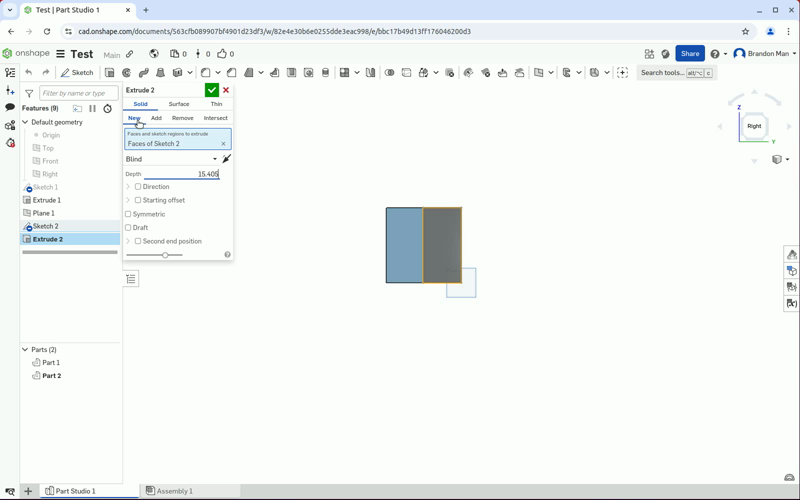
key(enter)
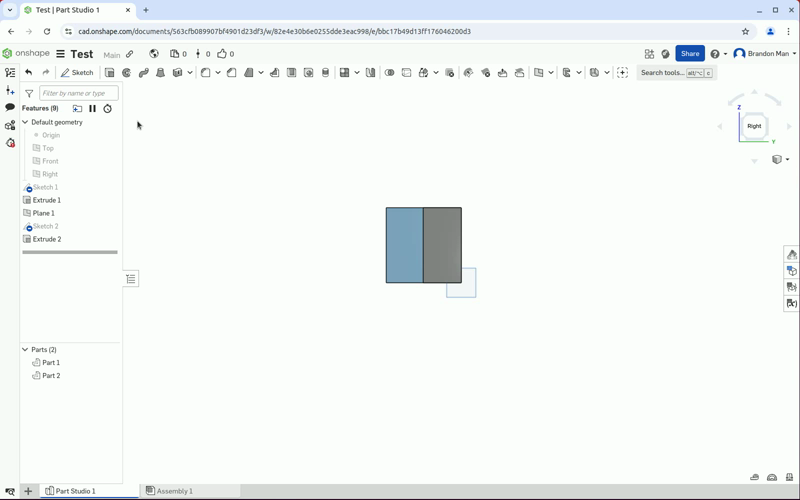
key(shift+h)
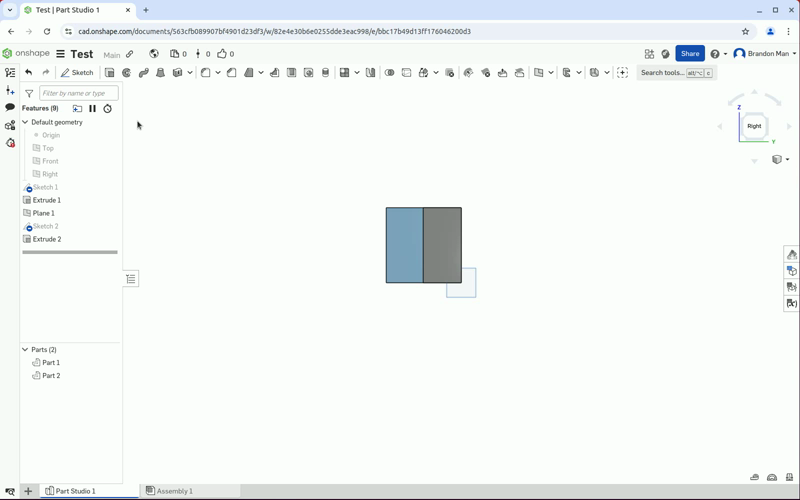
key(shift+h)
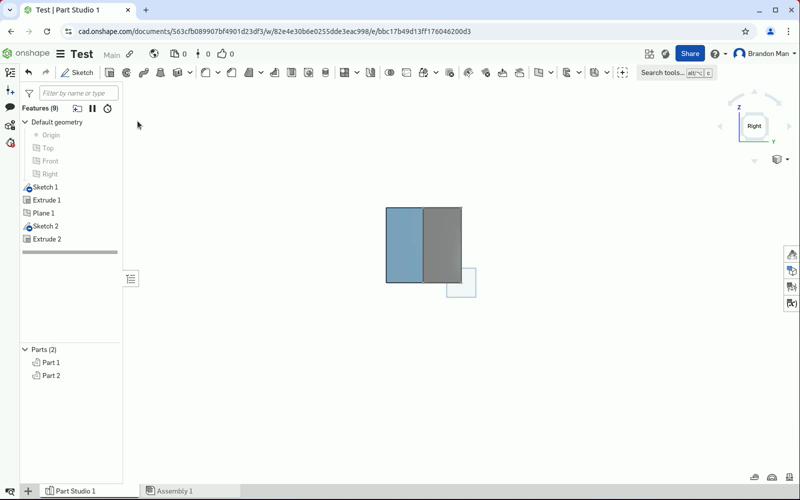
key(shift+7)
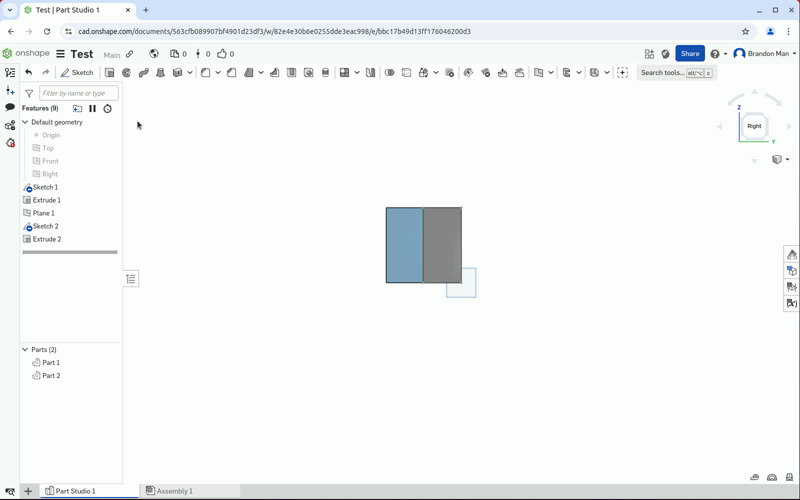
key(right, 2)
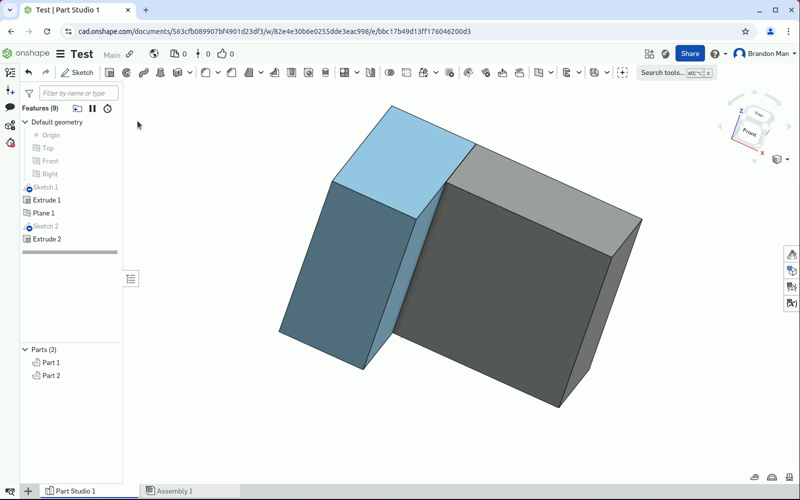
key(down, 2)
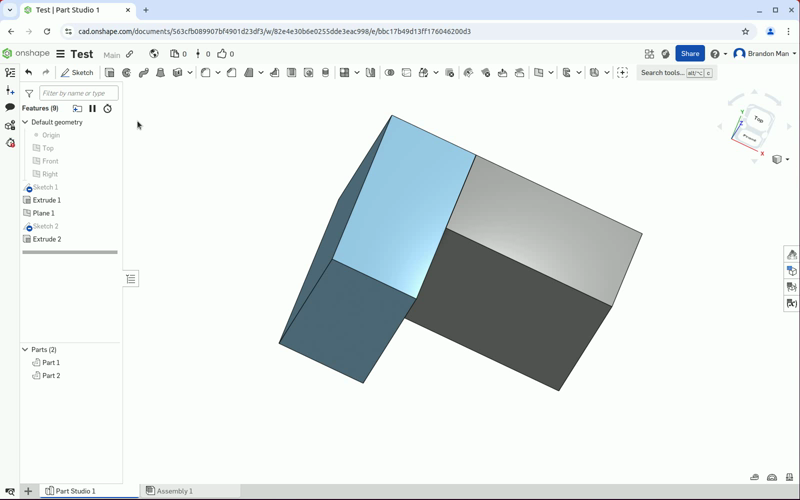
key(up, 2)
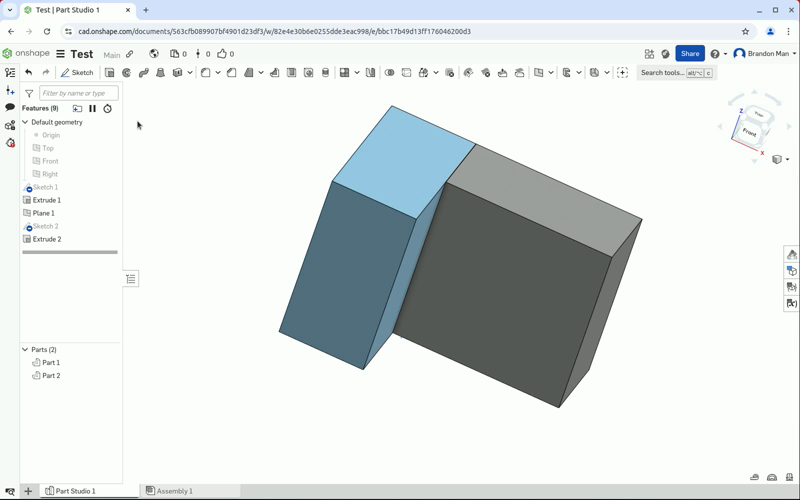
key(left, 2)
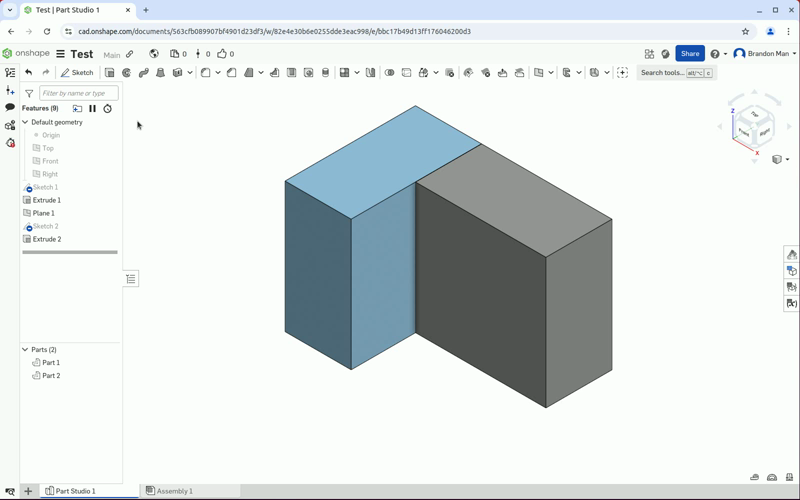
mouse_move(73, 189)
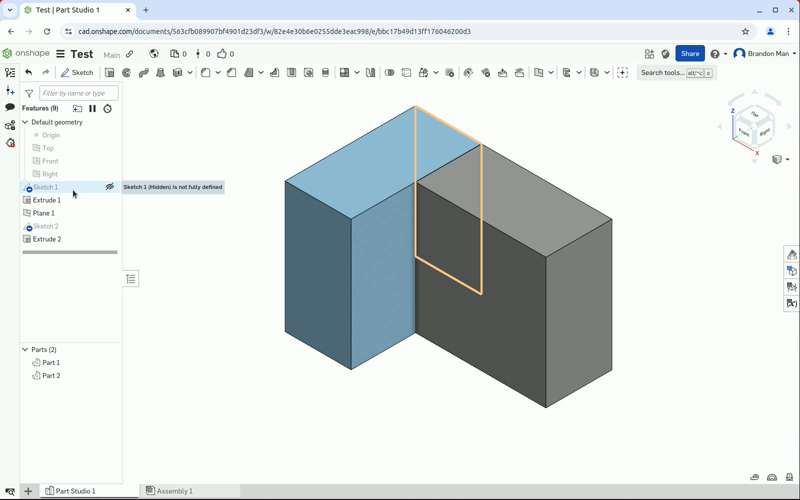
click(73, 189)